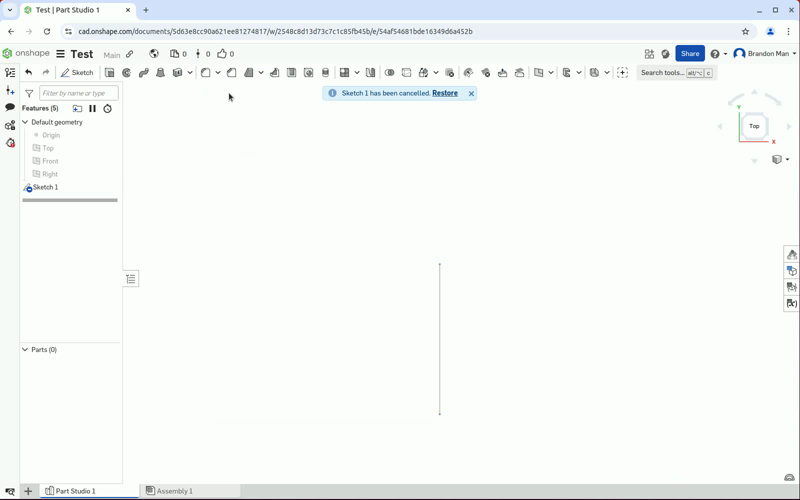
key(shift+h)
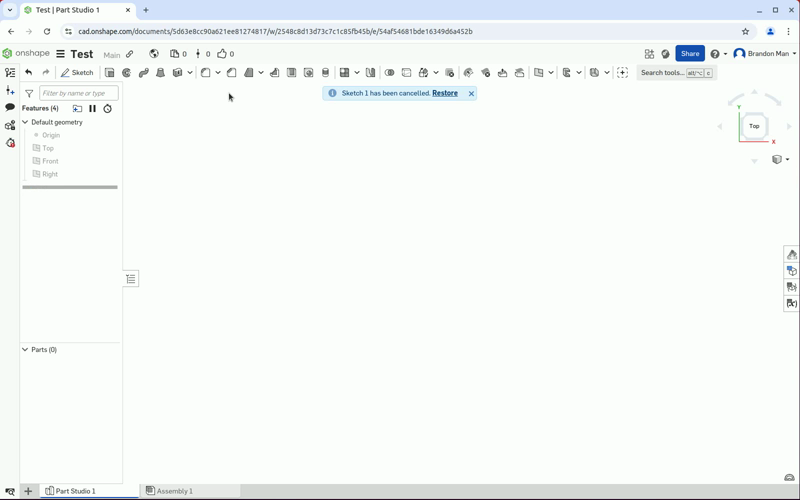
key(shift+s)
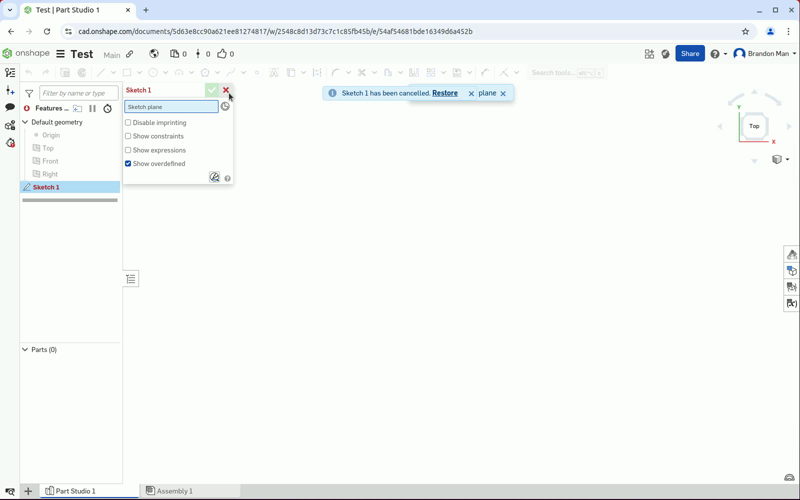
mouse_move(73, 150)
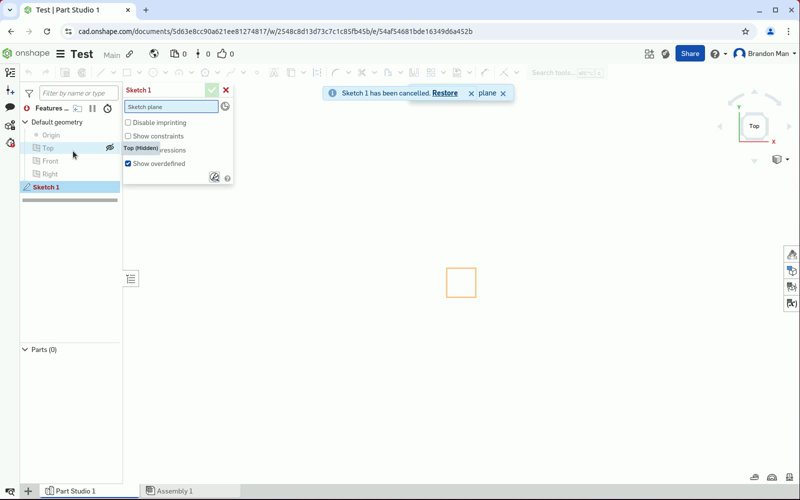
click(73, 150)
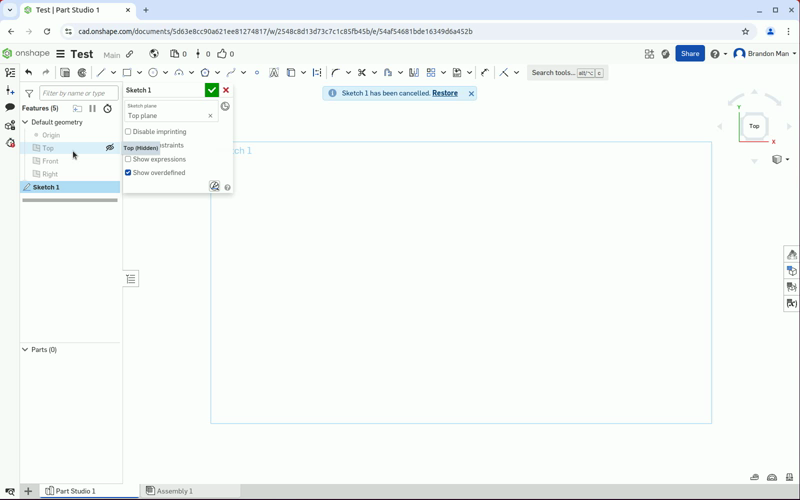
mouse_move(73, 352)
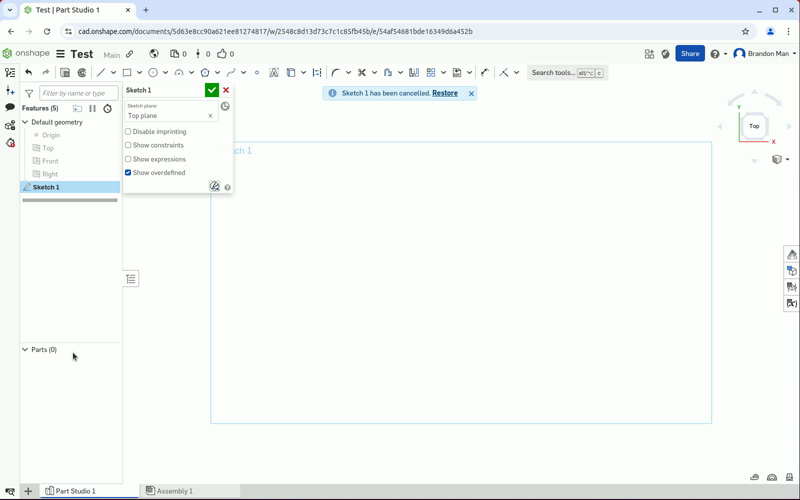
key(y)
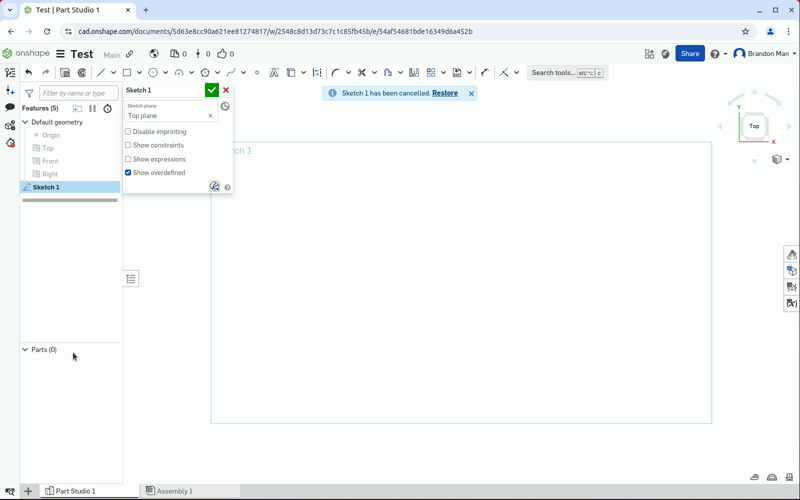
key(l)
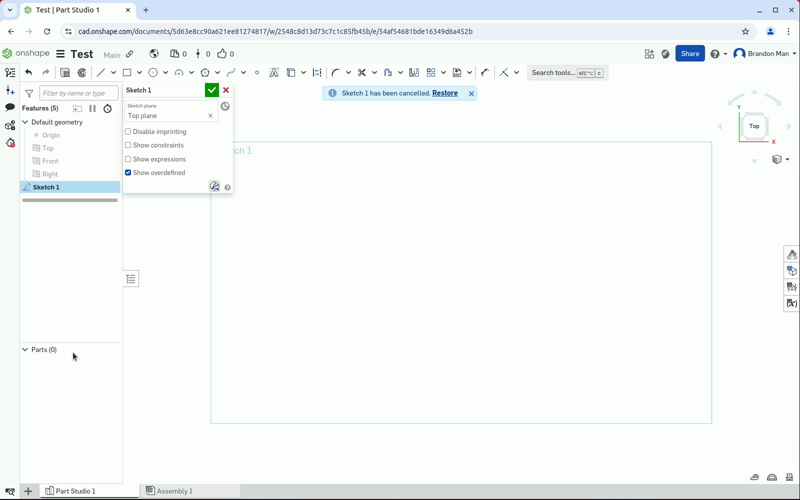
key_down(shift)
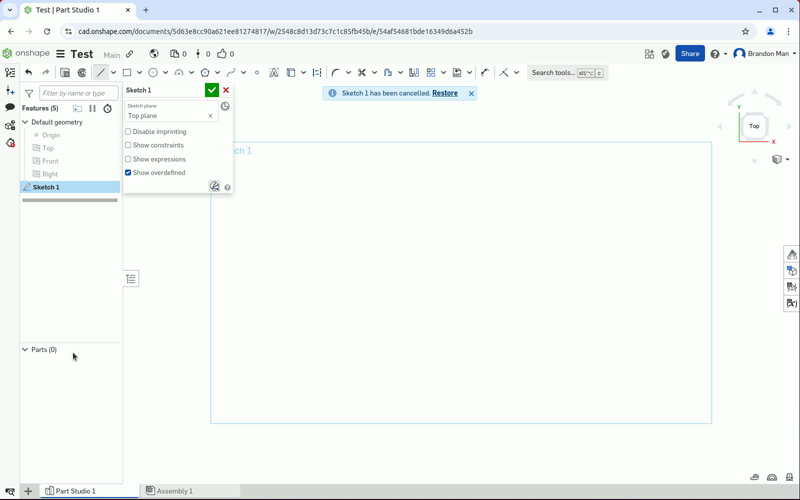
mouse_move(416, 349)
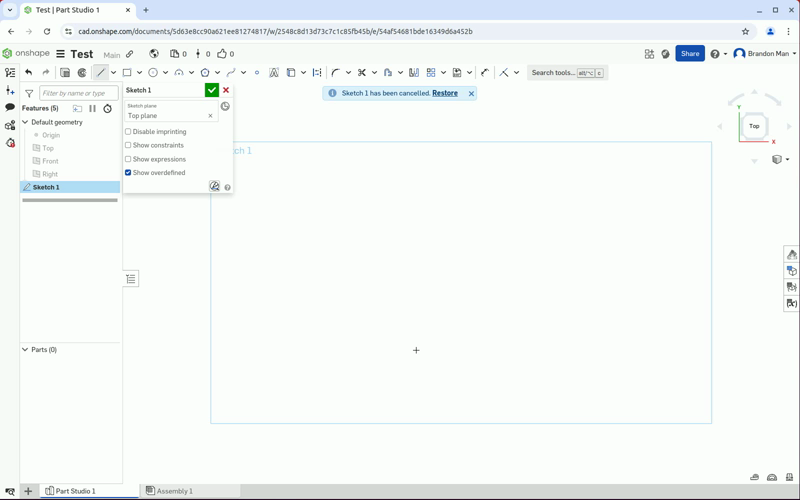
click(416, 349)
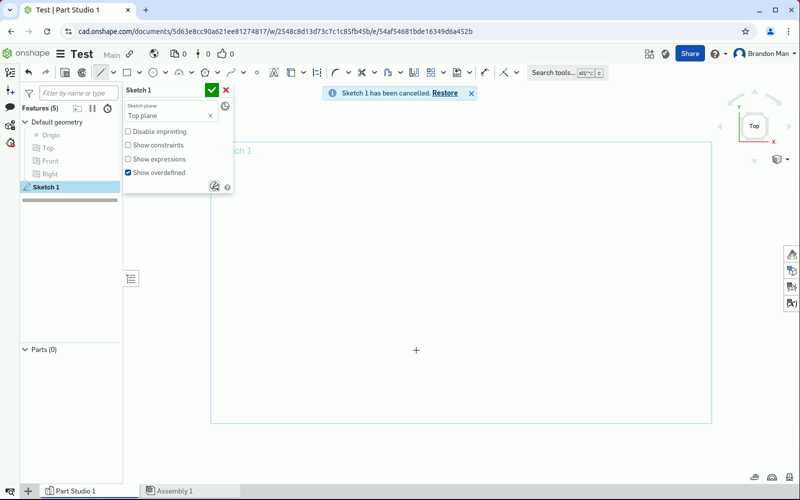
key_up(shift)
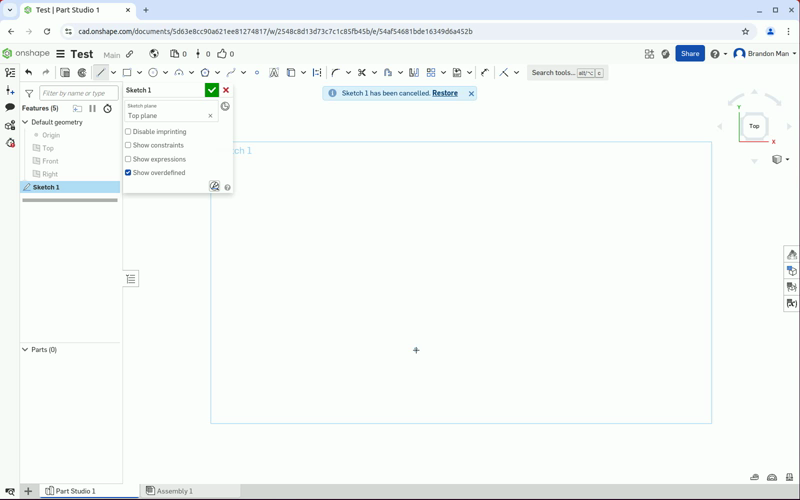
key_down(shift)
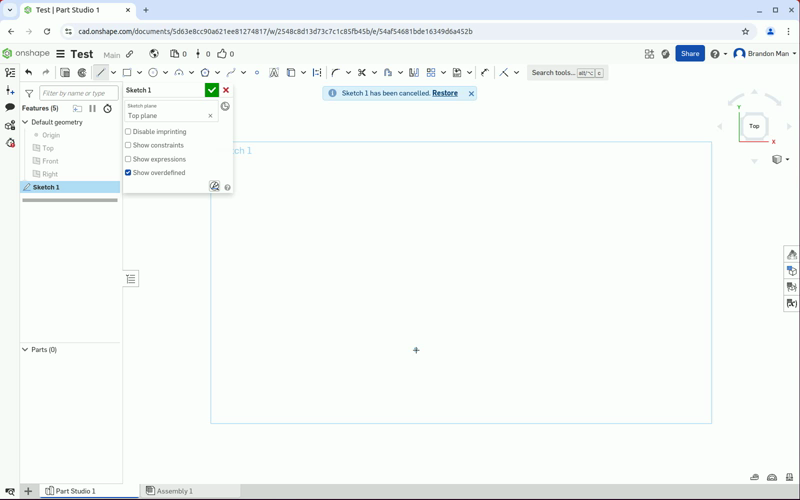
mouse_move(528, 349)
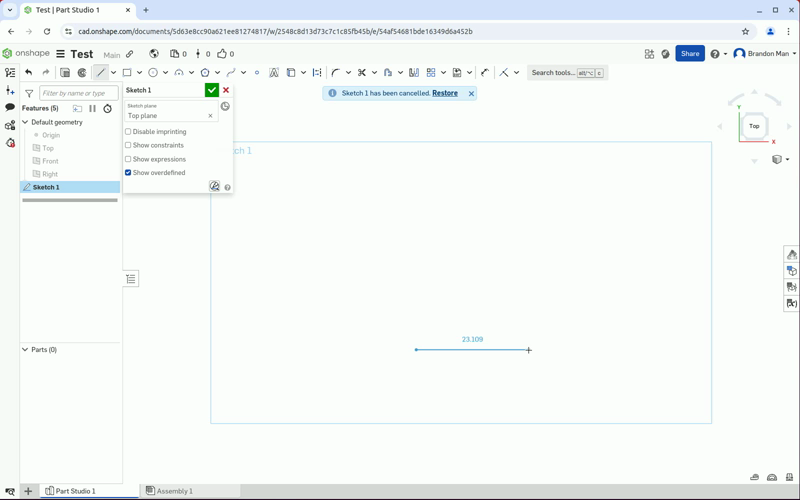
click(528, 349)
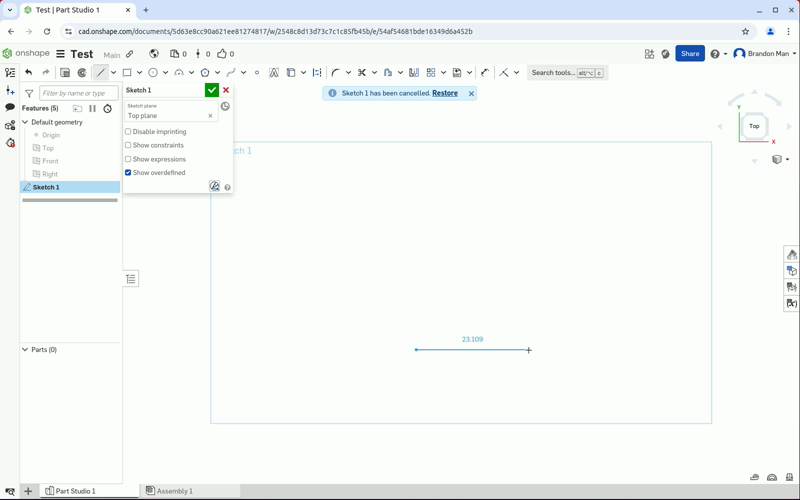
key_up(shift)
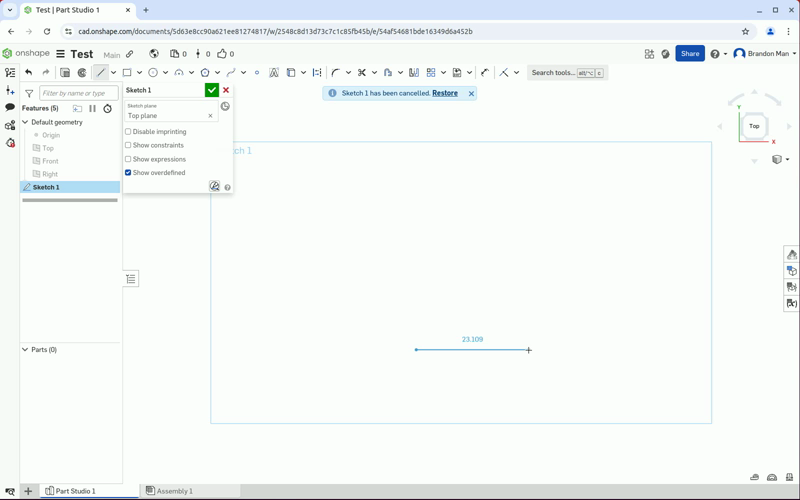
key_down(shift)
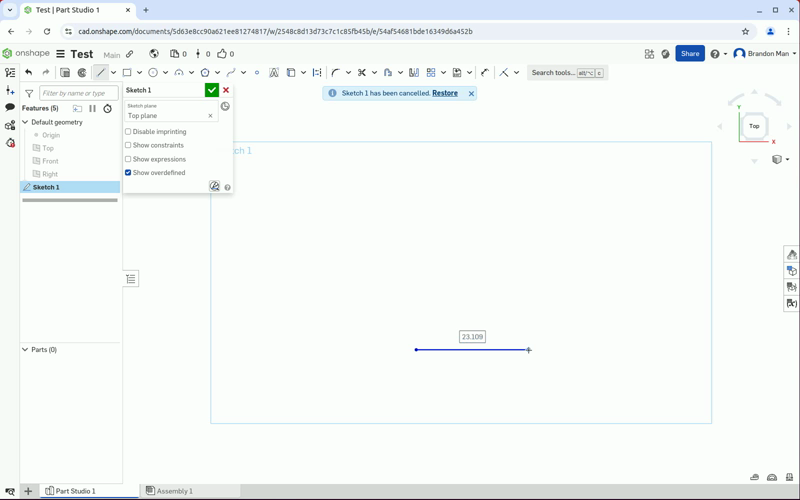
mouse_move(528, 237)
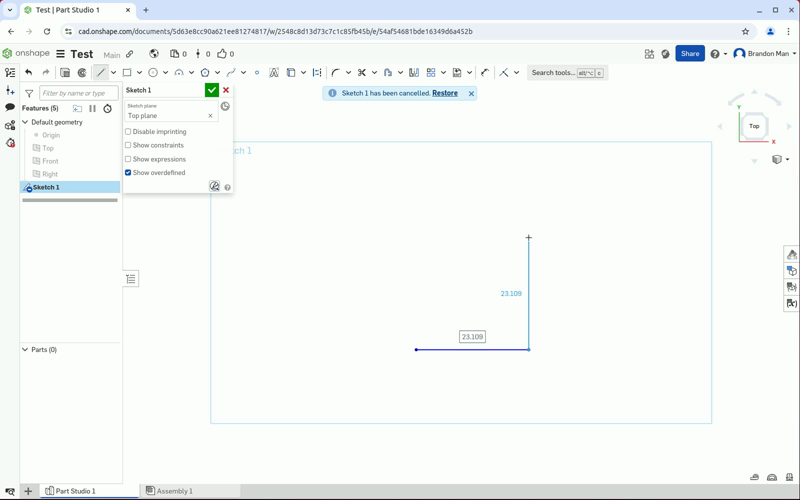
click(528, 237)
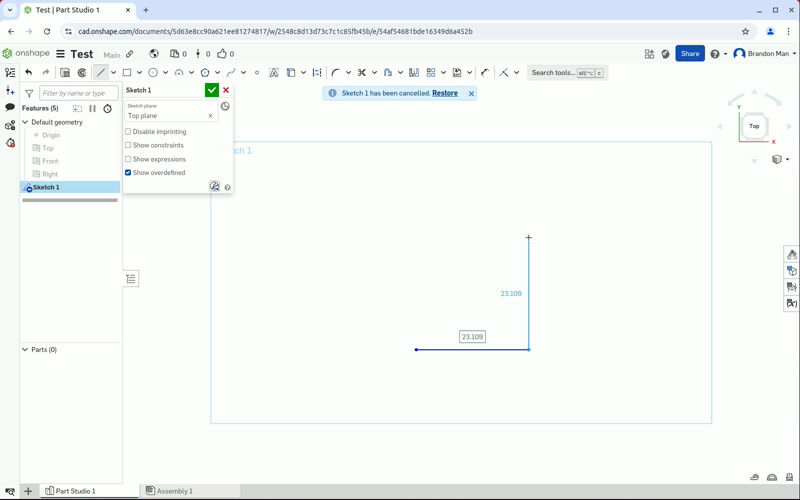
key_up(shift)
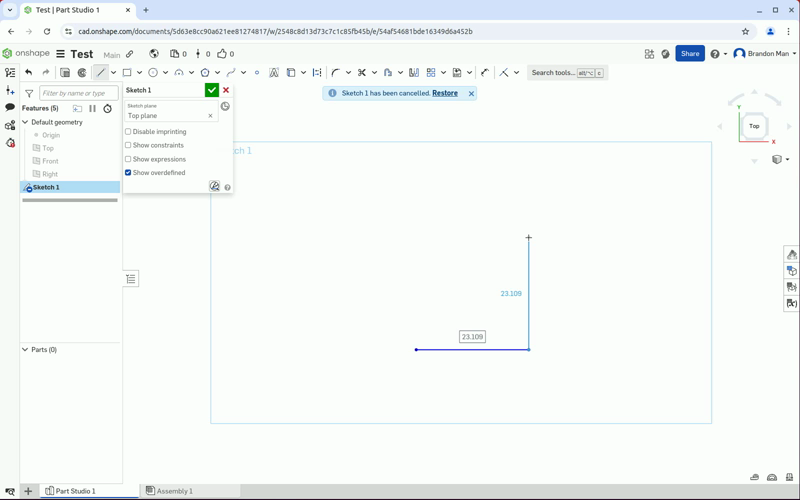
key_down(shift)
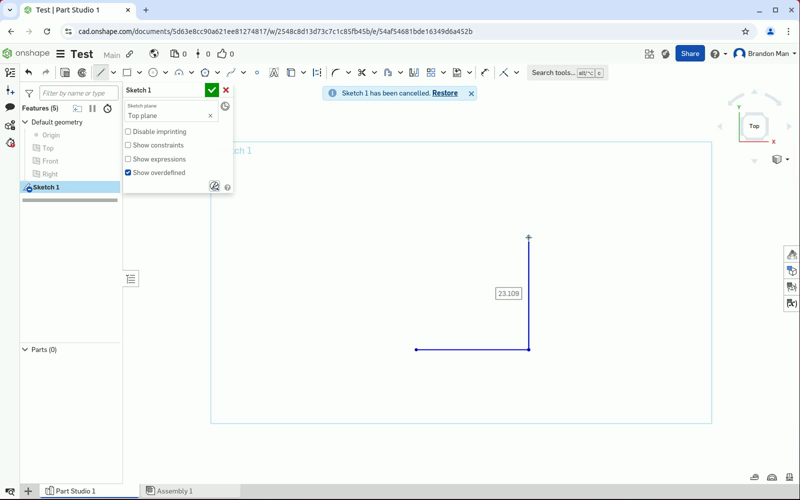
mouse_move(416, 237)
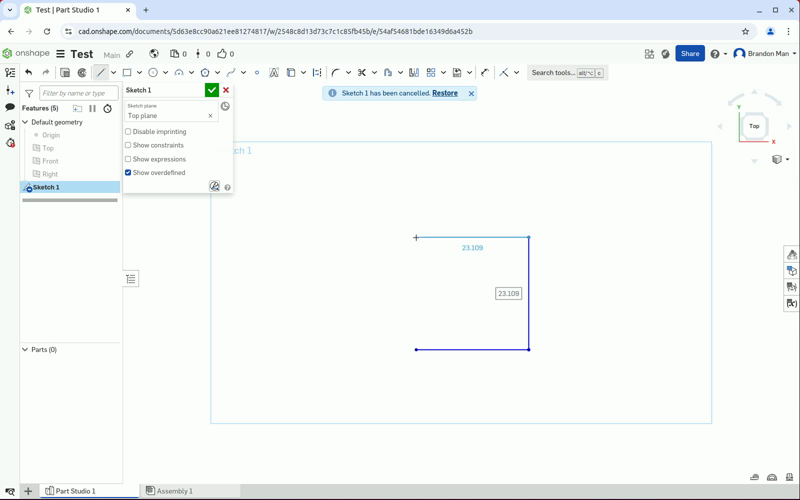
click(416, 237)
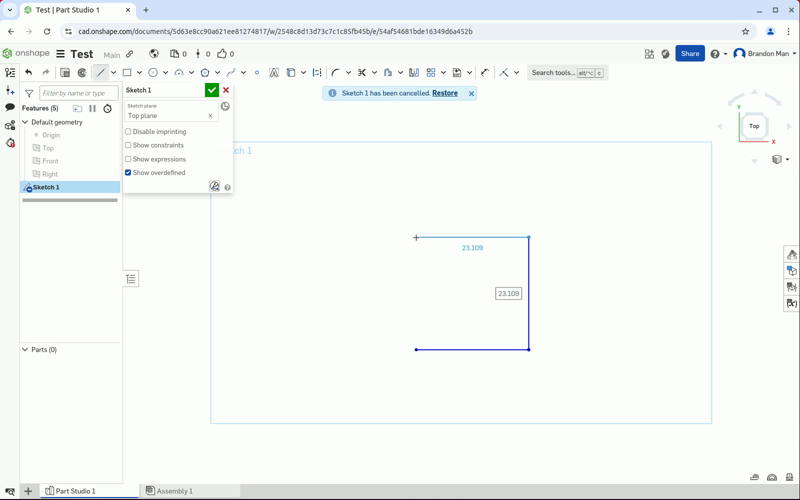
key_up(shift)
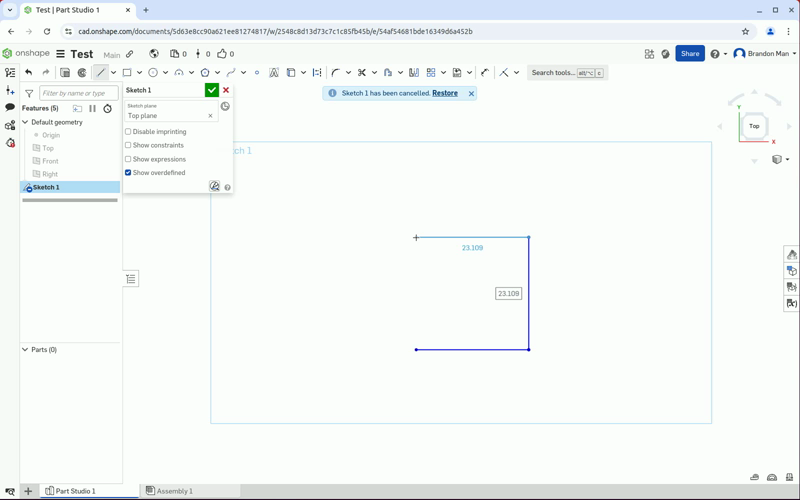
key_down(shift)
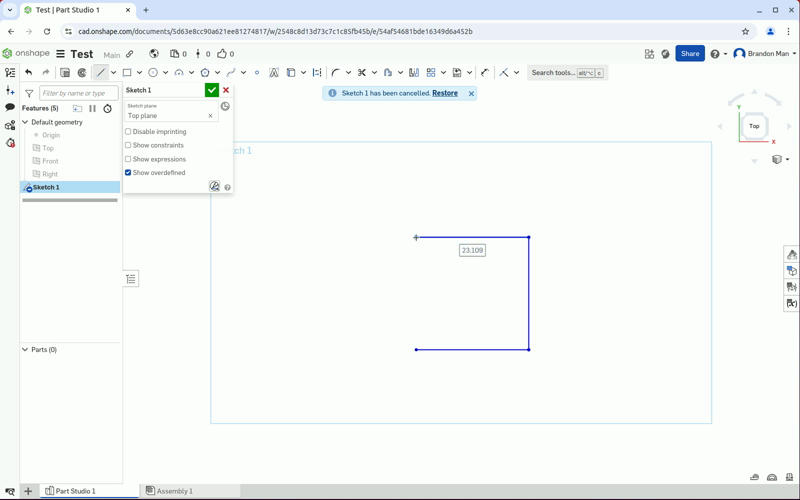
mouse_move(416, 349)
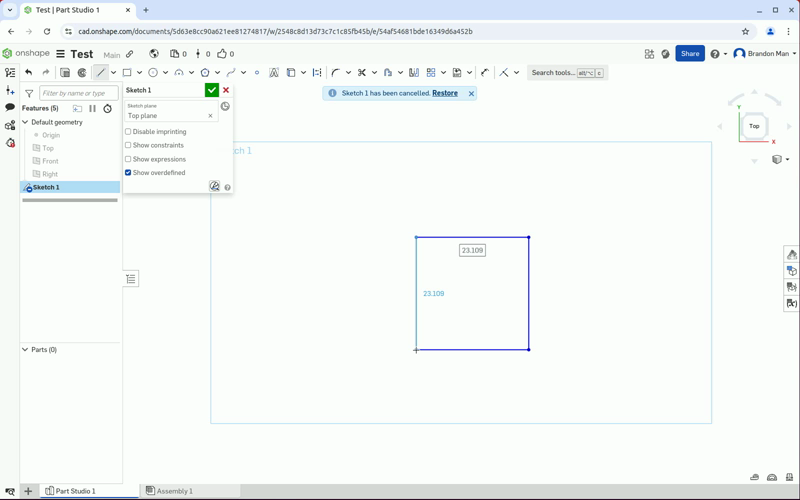
key_up(shift)
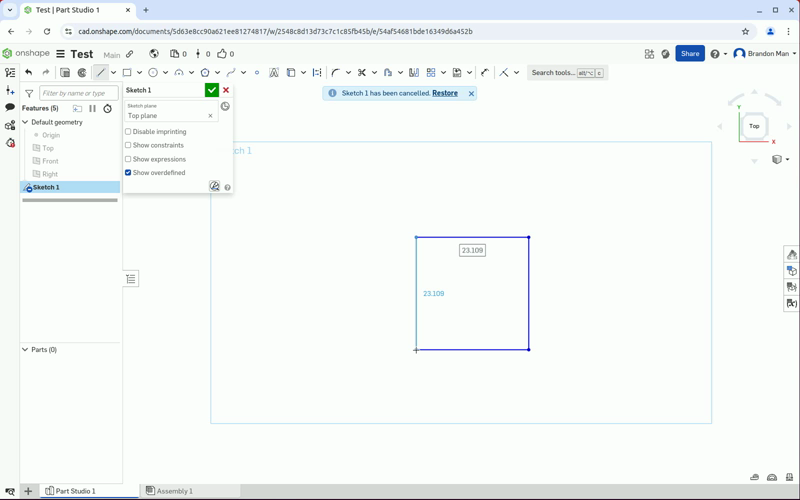
click(416, 349)
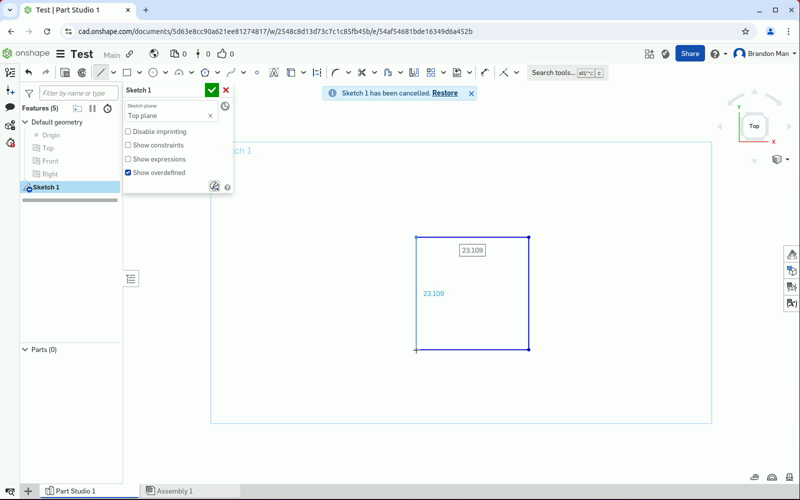
key(esc)
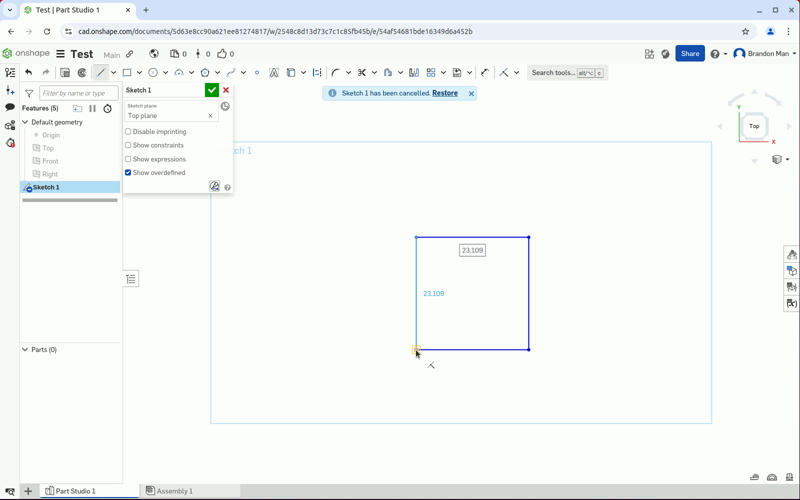
mouse_move(461, 338)
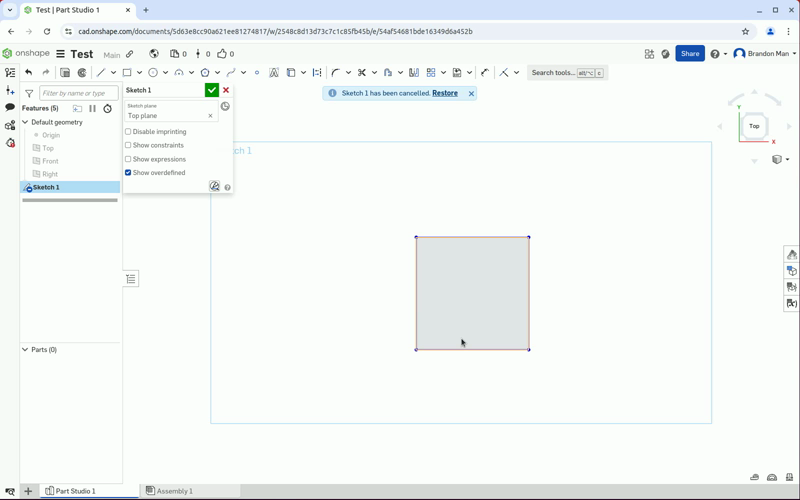
click(461, 338)
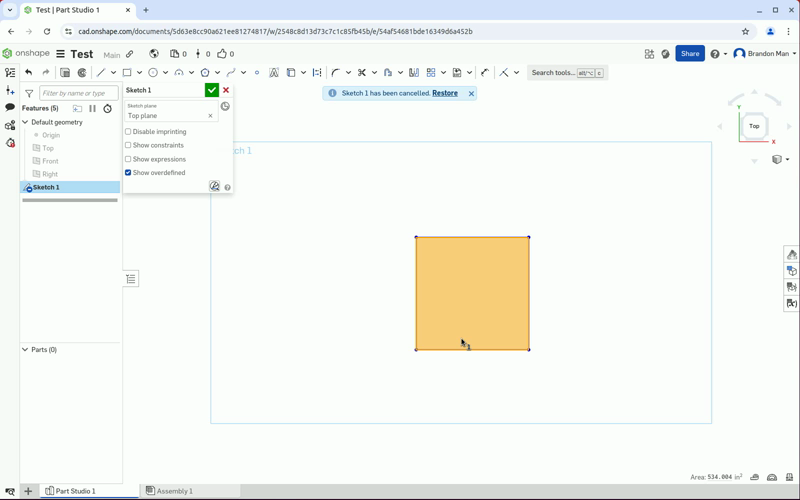
mouse_move(73, 352)
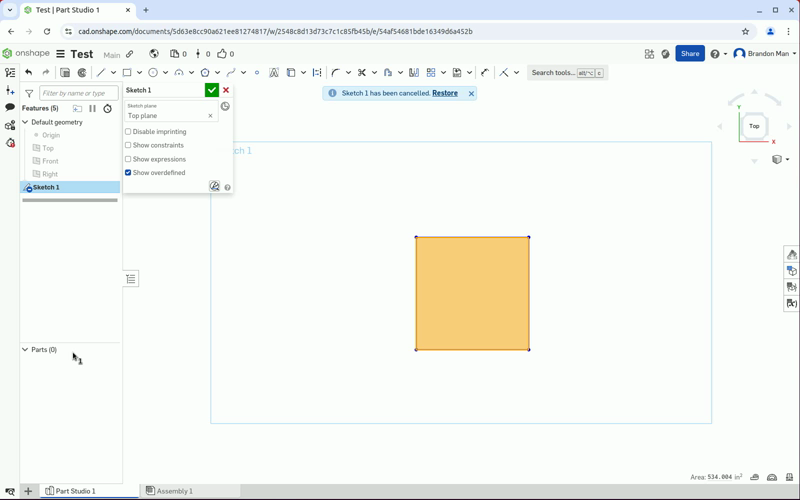
key(shift+y)
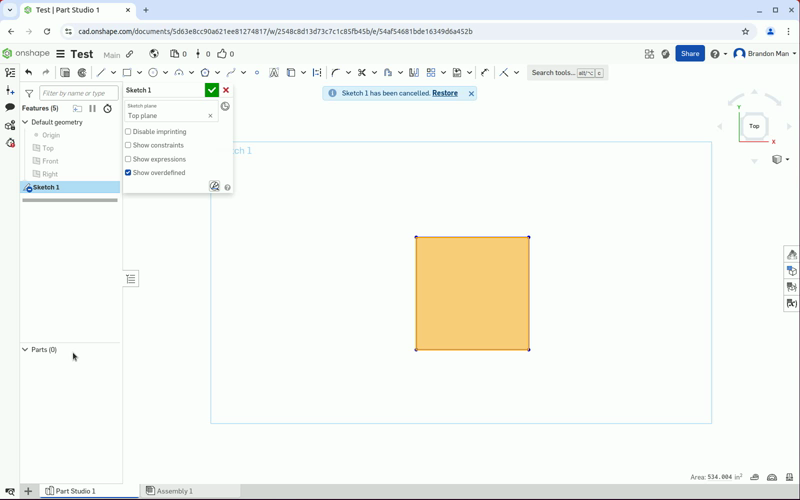
key(shift+e)
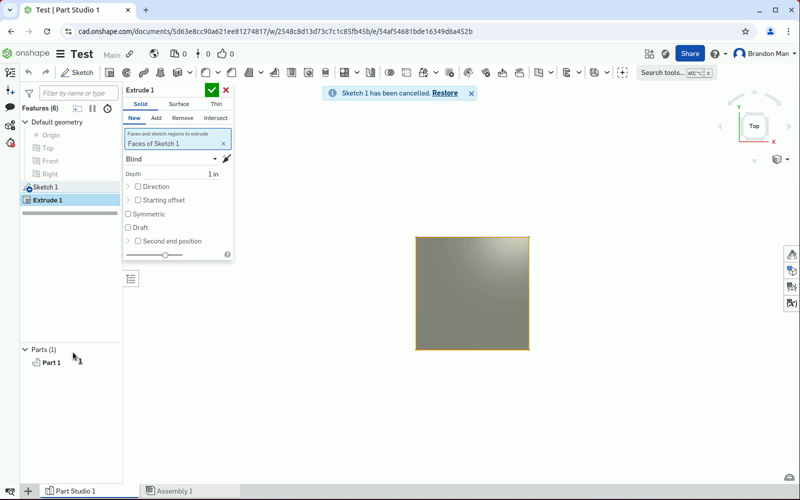
mouse_move(143, 106)
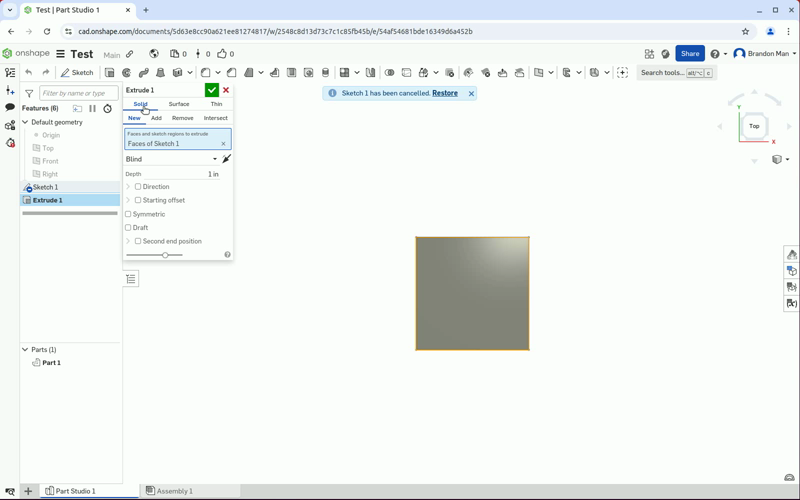
click(143, 106)
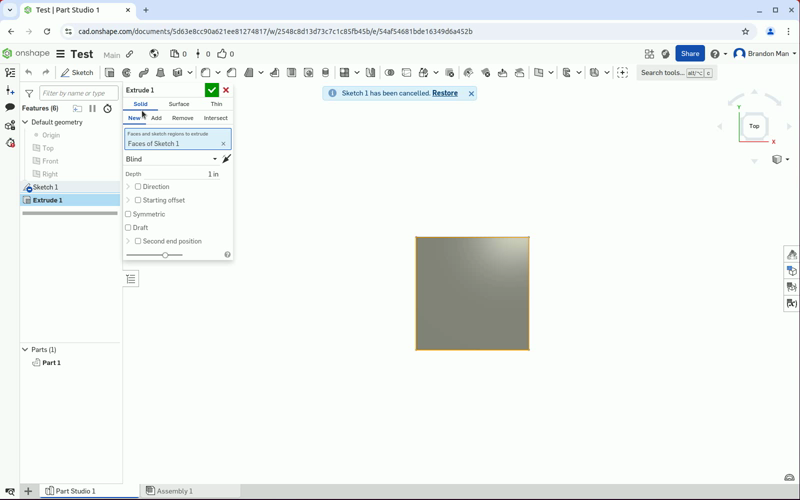
mouse_move(137, 120)
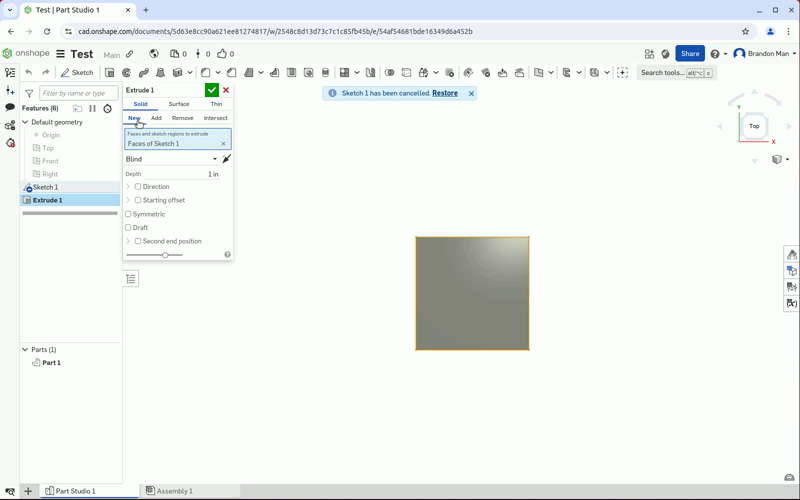
click(137, 120)
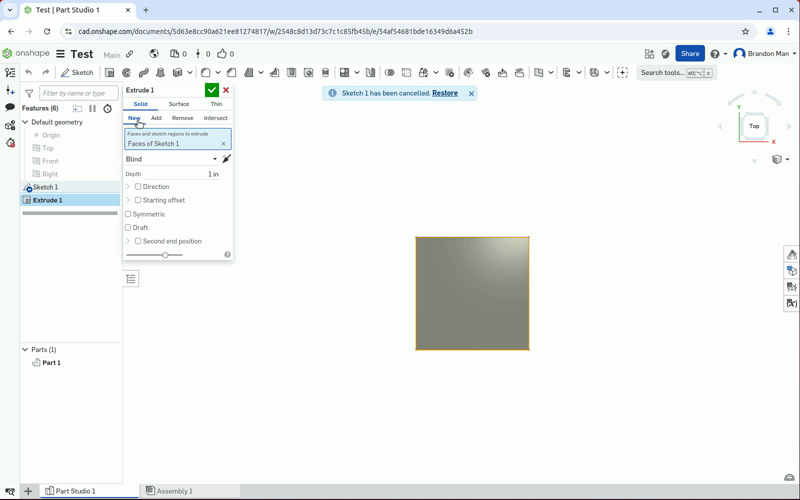
key(tab, 4)
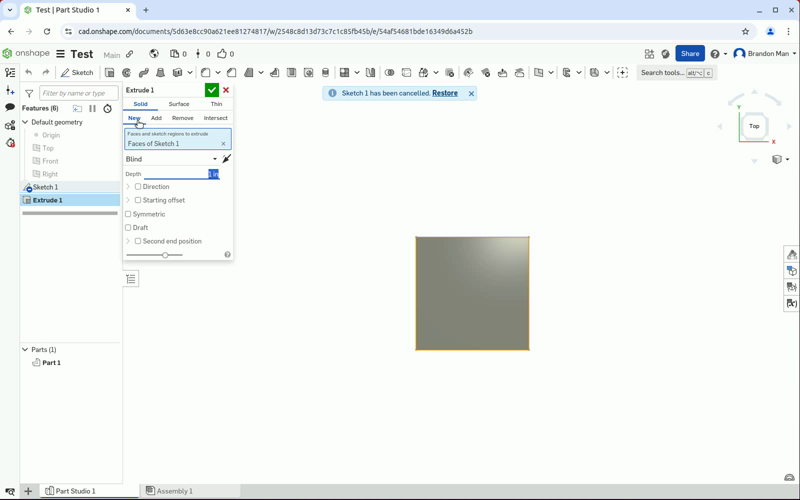
text(23.108)
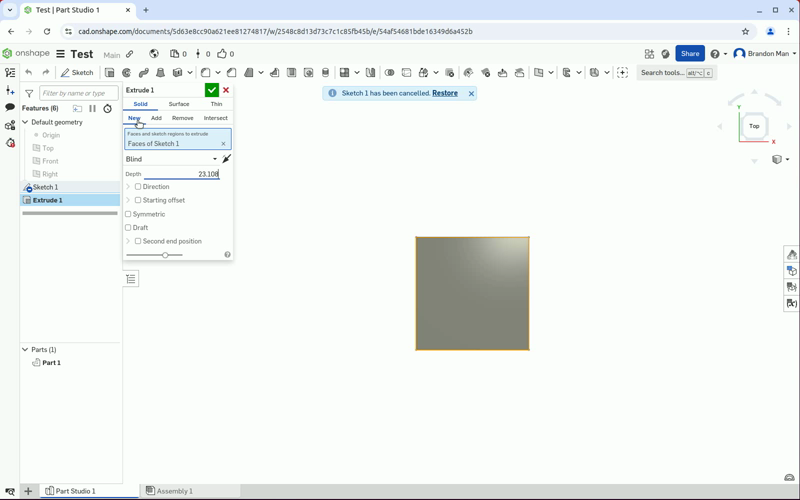
key(enter)
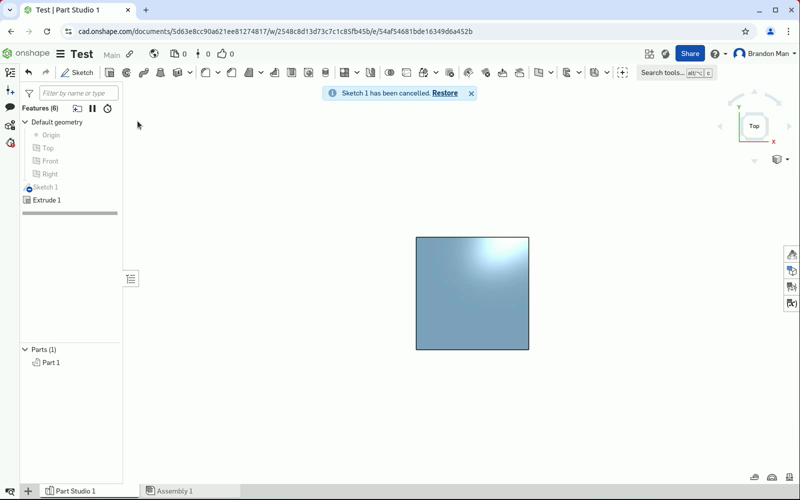
key(shift+h)
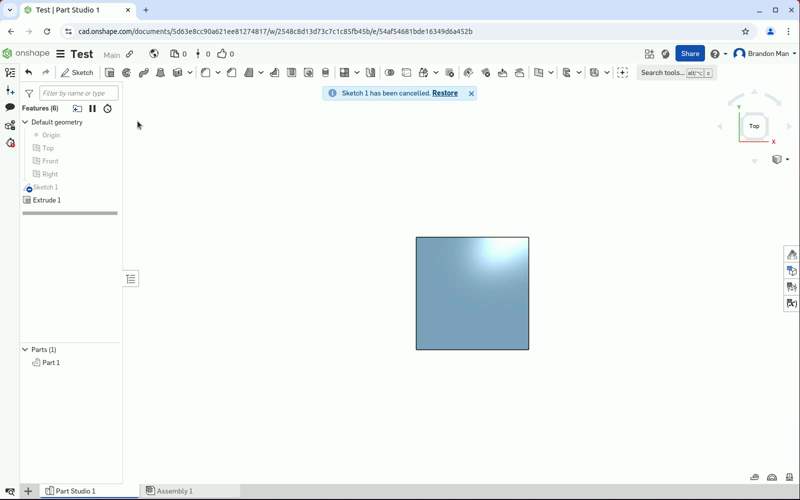
key(shift+h)
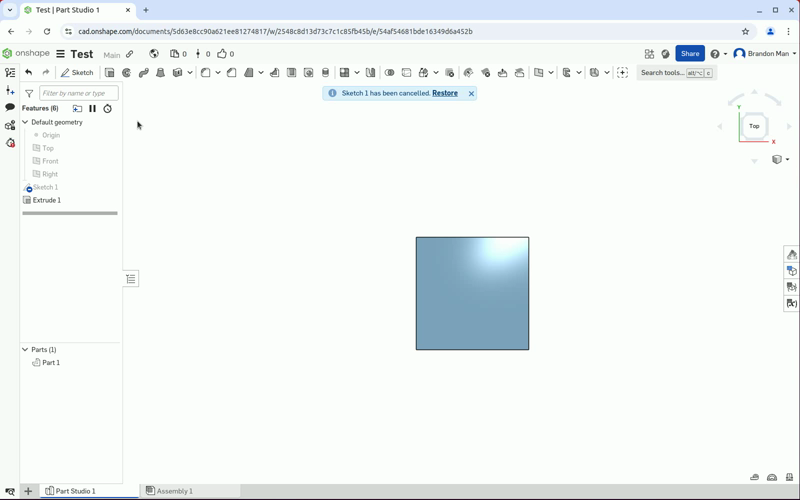
mouse_move(73, 189)
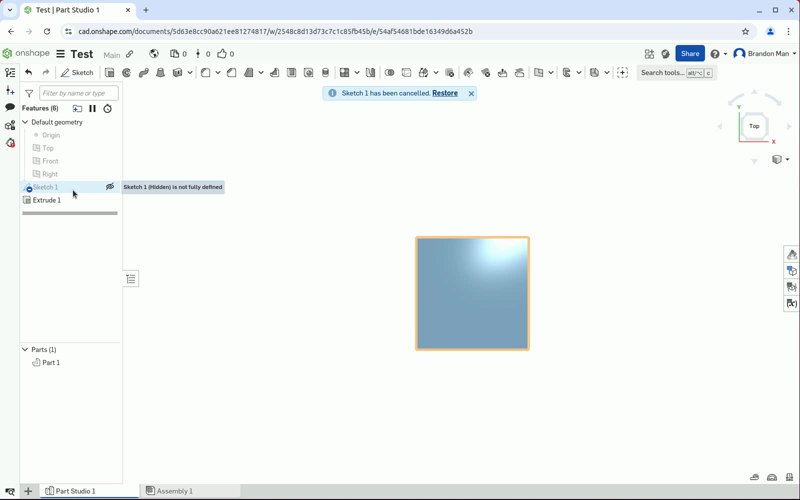
click(73, 189)
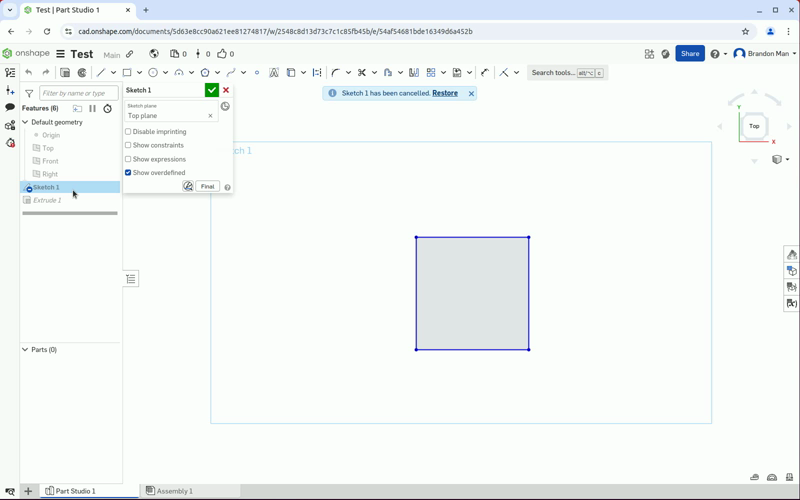
mouse_move(229, 92)
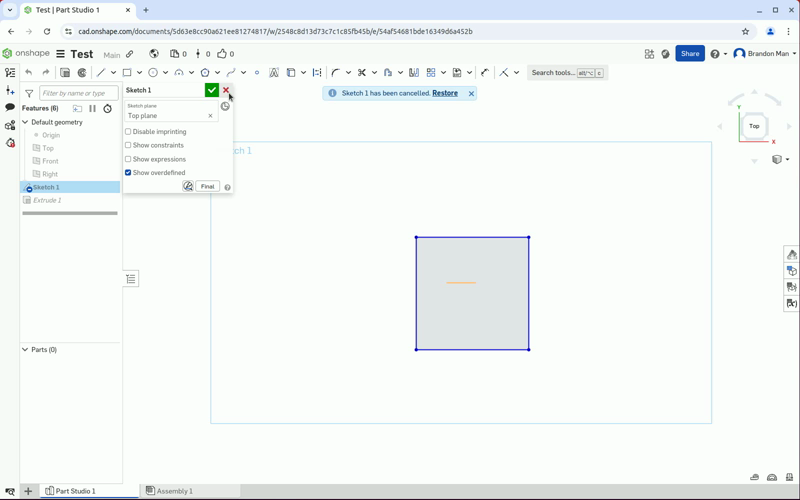
click(229, 92)
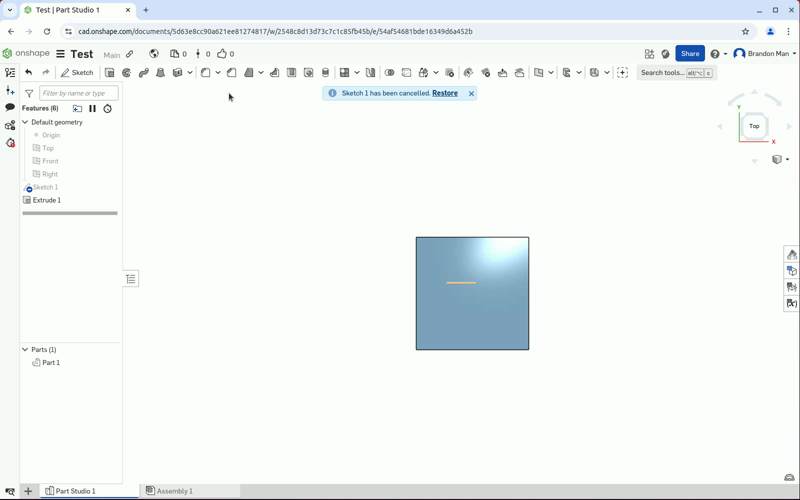
mouse_move(73, 352)
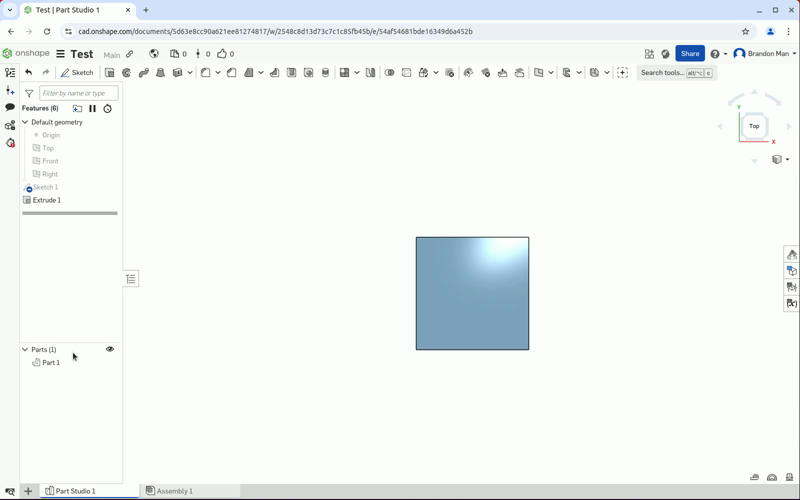
key(y)
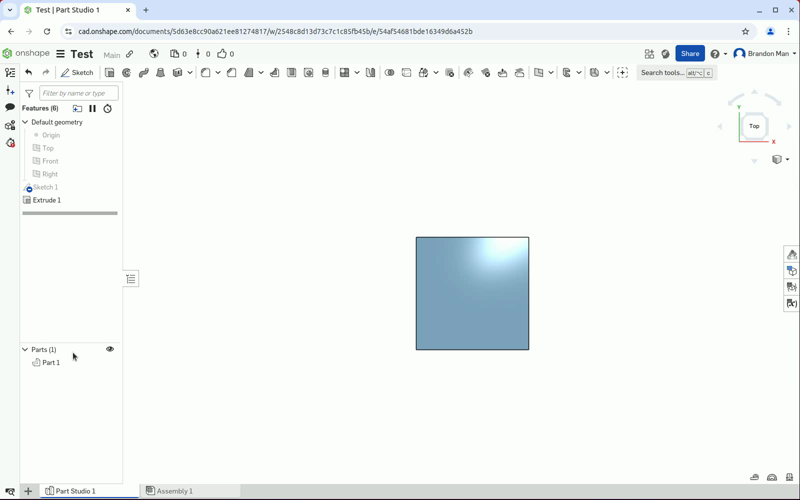
key(shift+p)
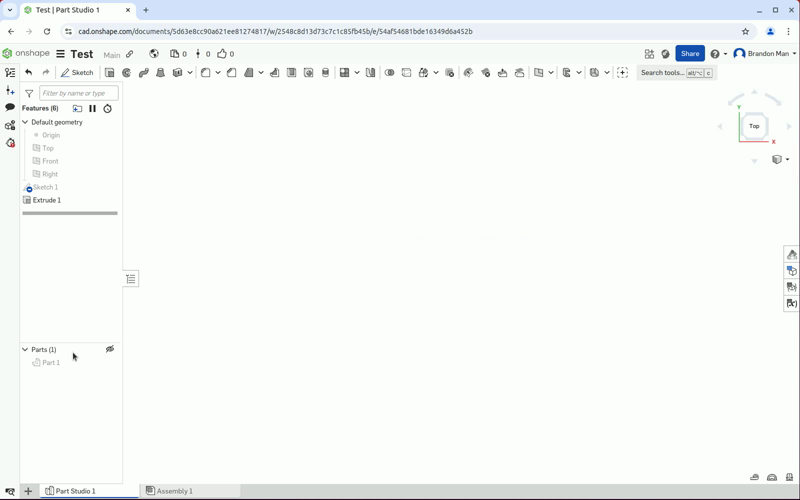
key(space)
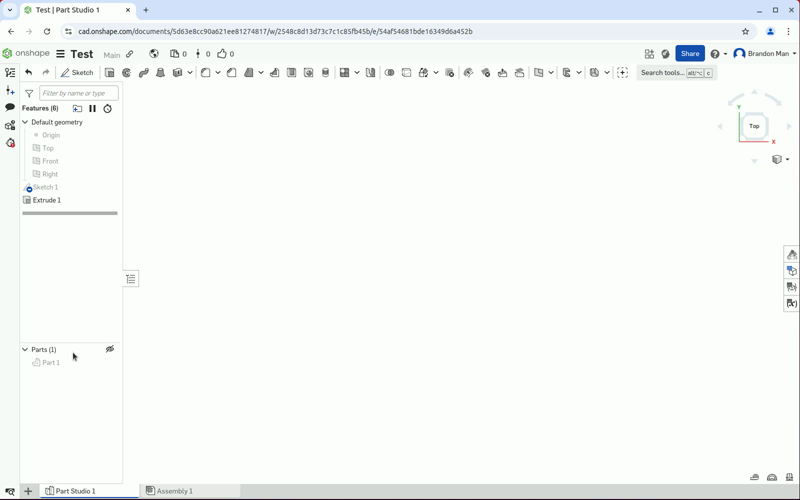
key_down(shift)
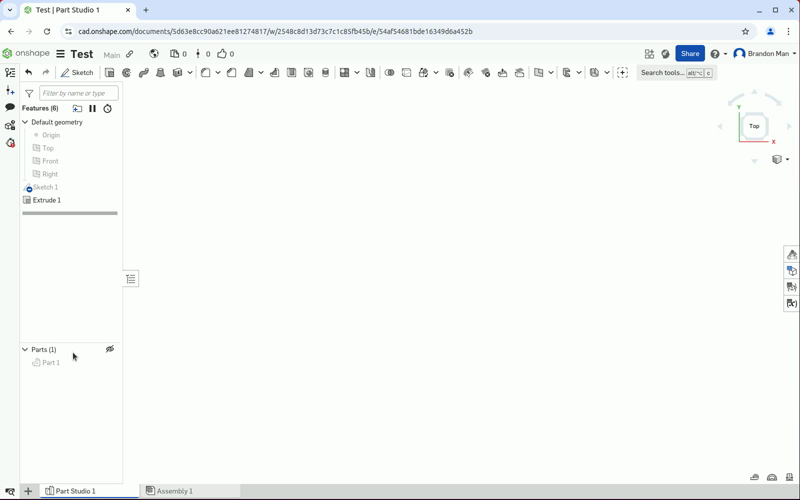
key(up)
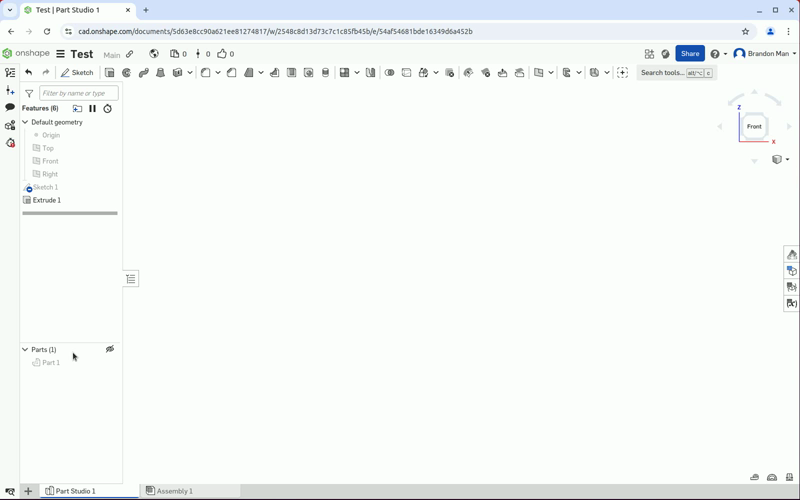
key_up(shift)
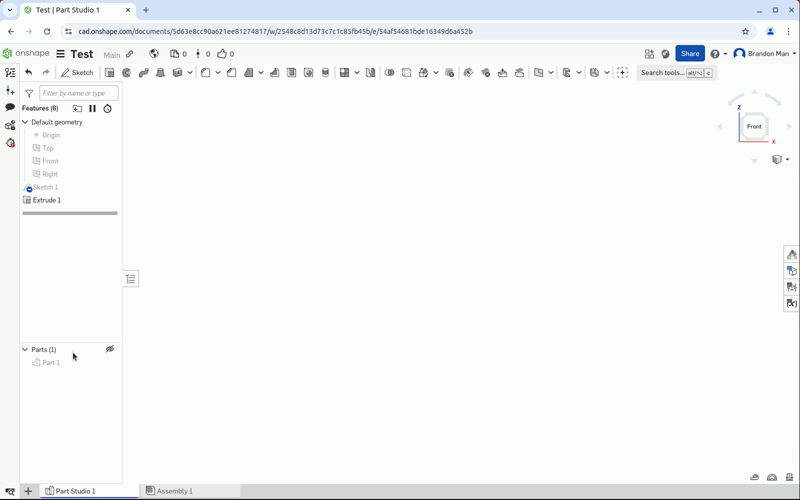
mouse_move(73, 352)
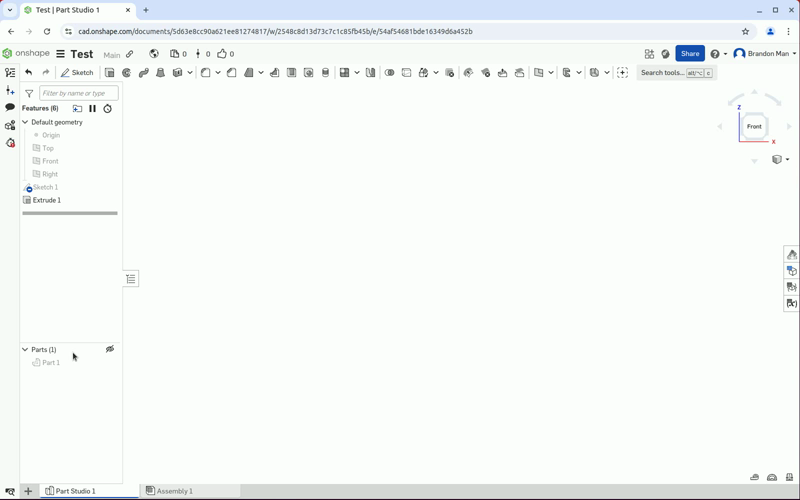
key(shift+y)
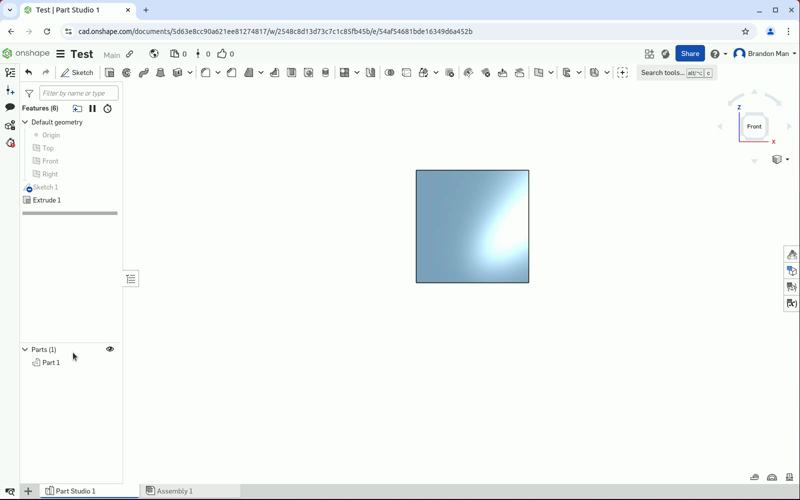
mouse_move(541, 75)
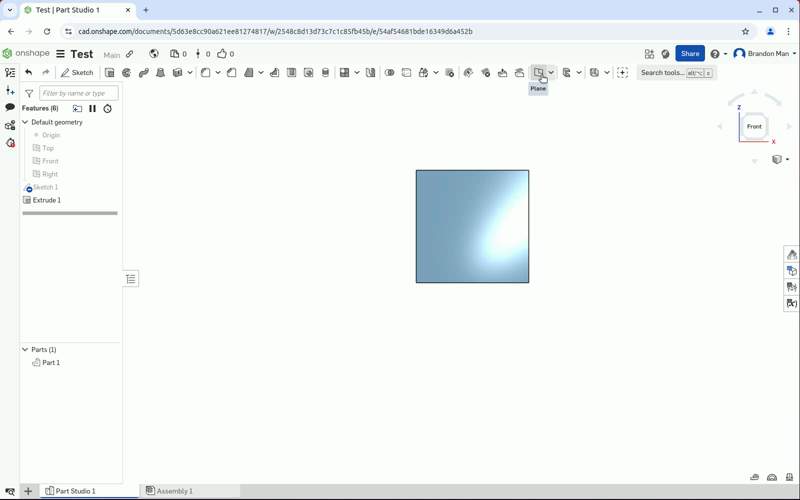
click(541, 75)
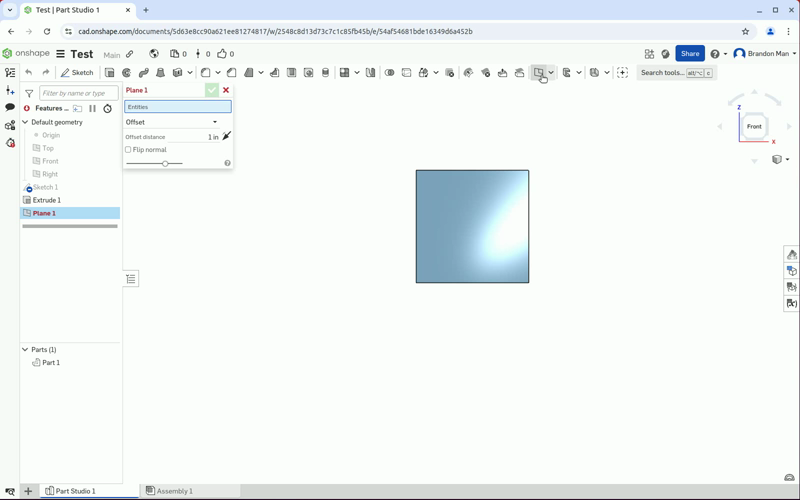
mouse_move(73, 163)
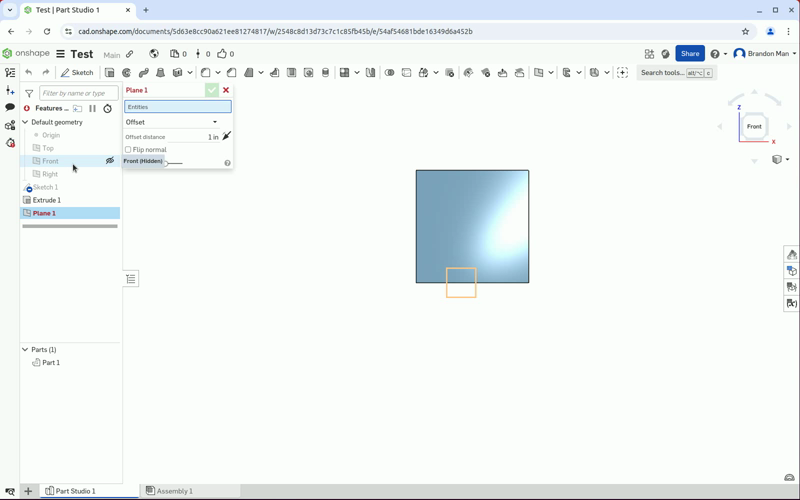
click(73, 163)
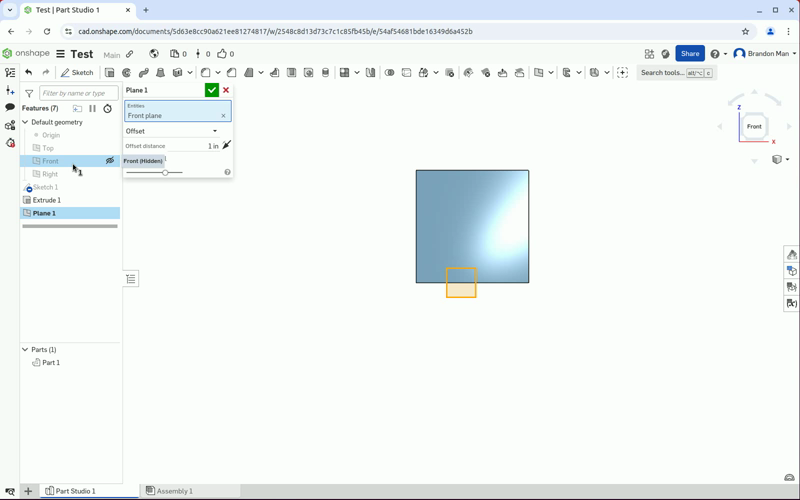
key(tab, 2)
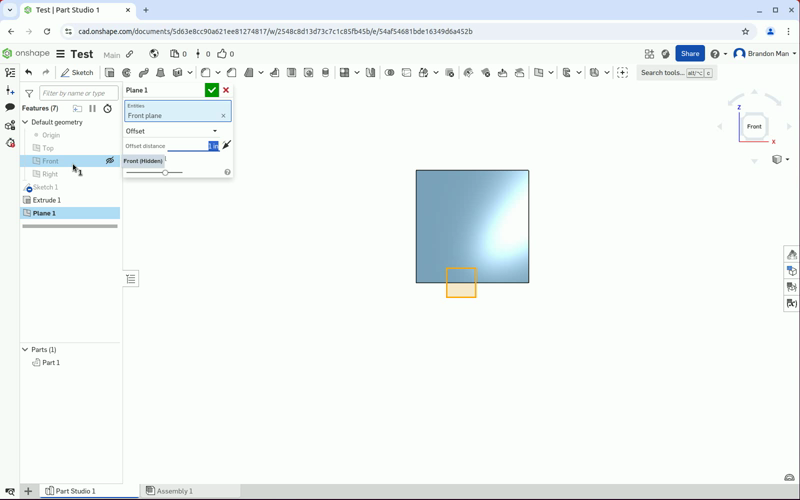
text(13.711)
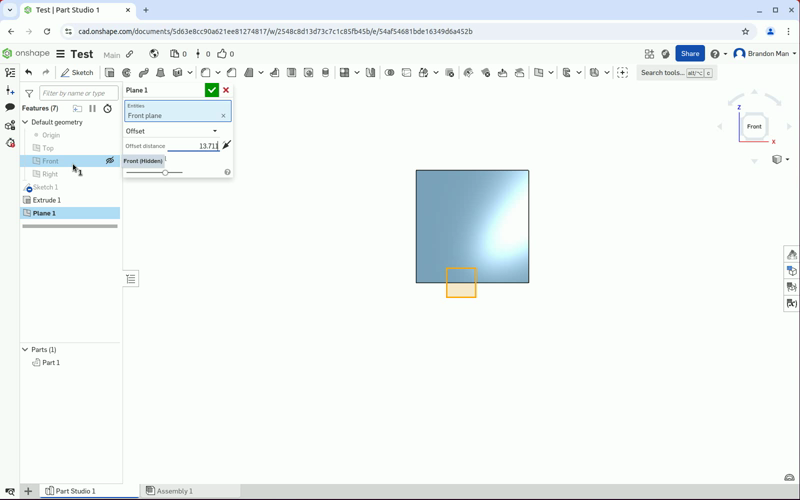
key(enter, 2)
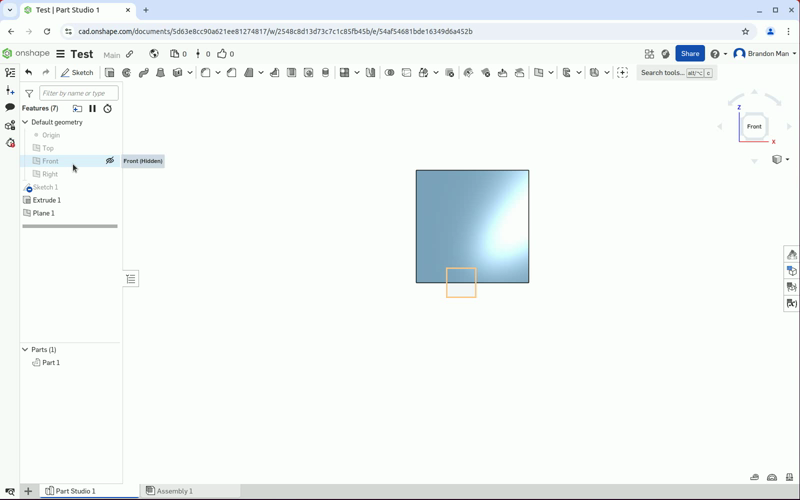
key(shift+s)
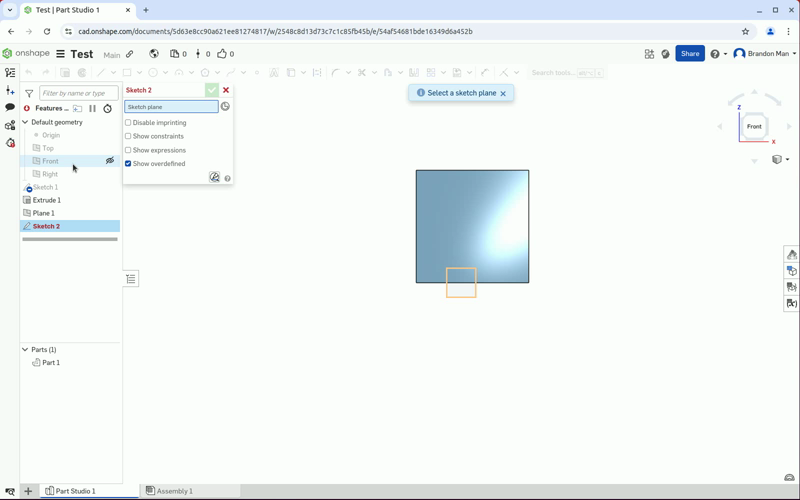
mouse_move(73, 215)
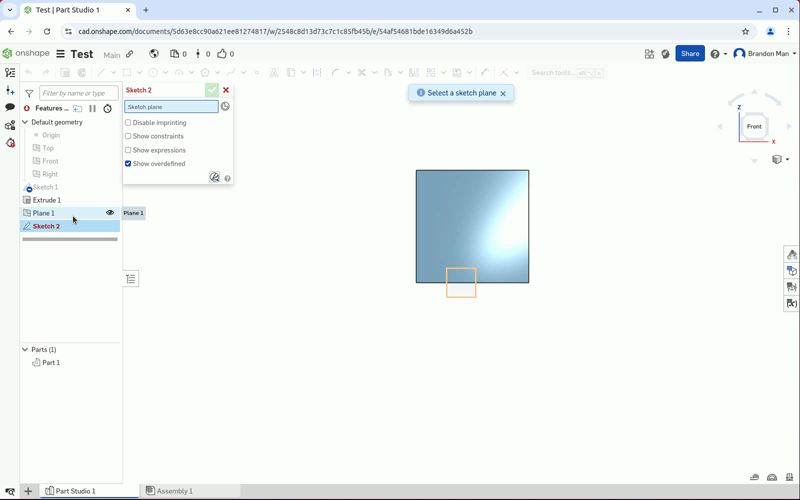
click(73, 215)
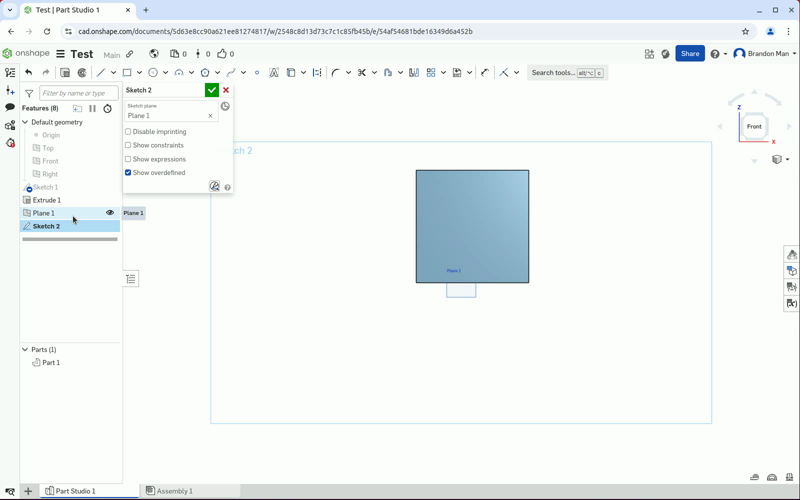
mouse_move(73, 352)
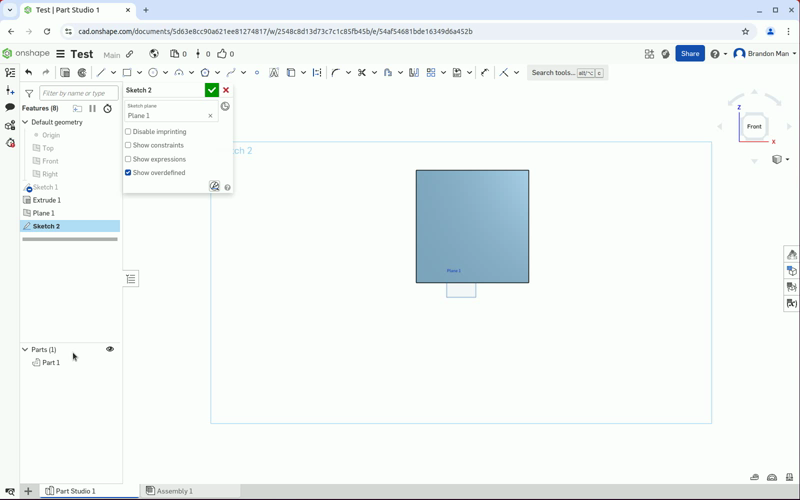
key(y)
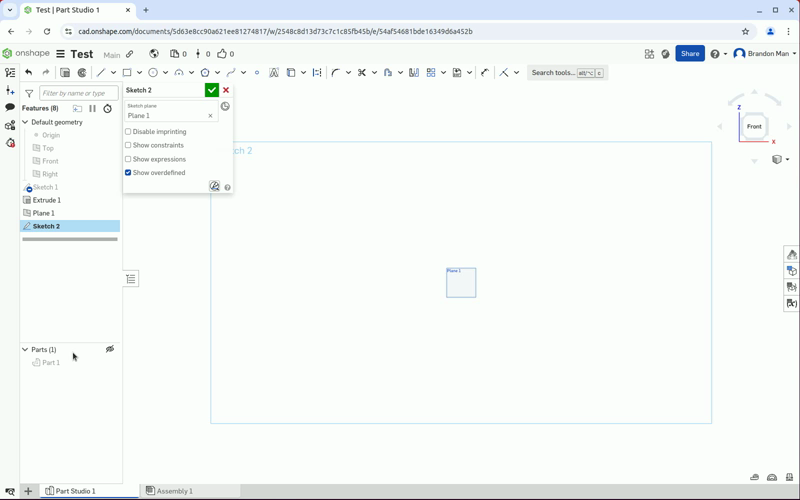
key(c)
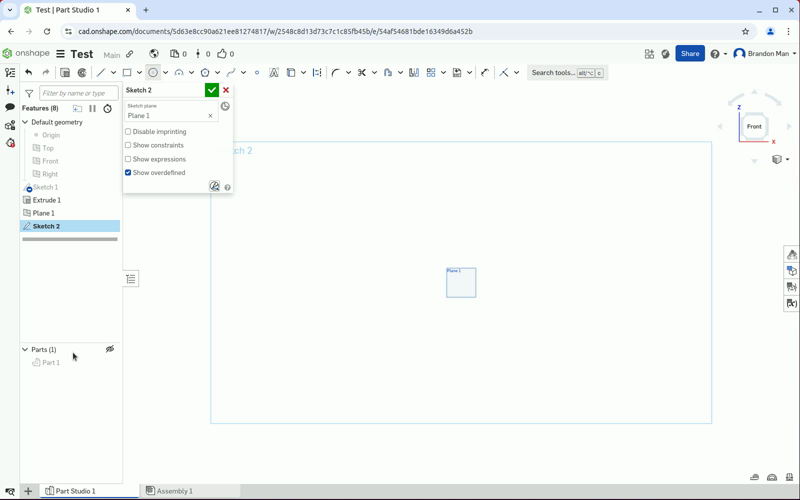
key_down(shift)
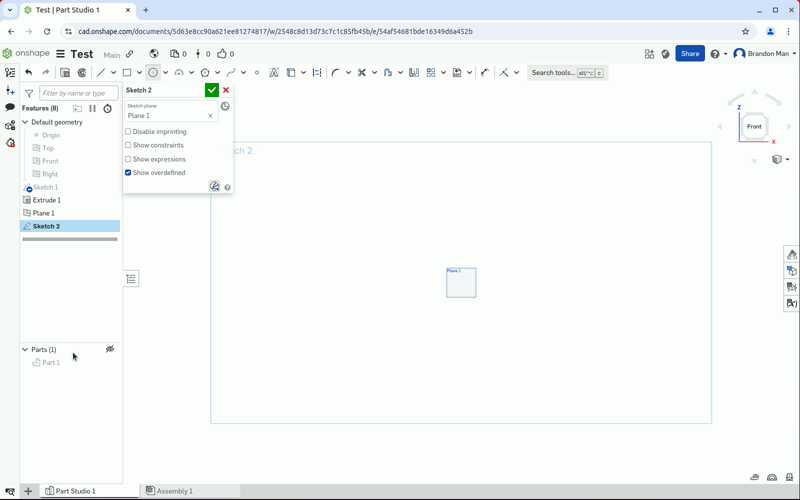
mouse_move(473, 226)
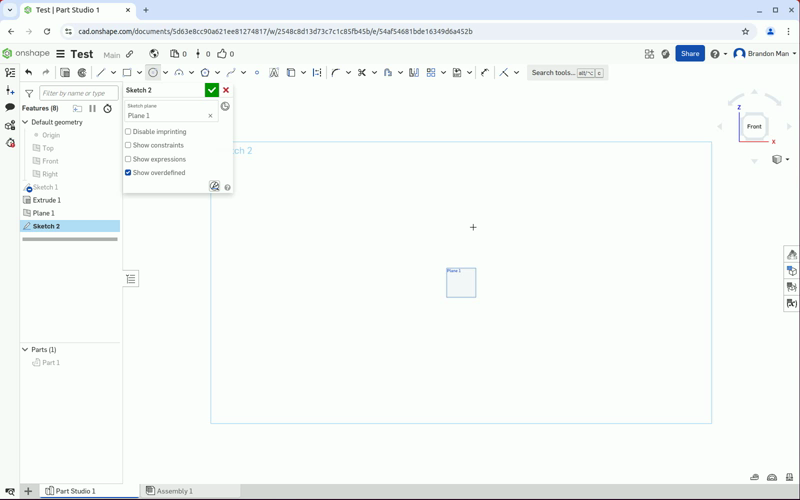
click(473, 226)
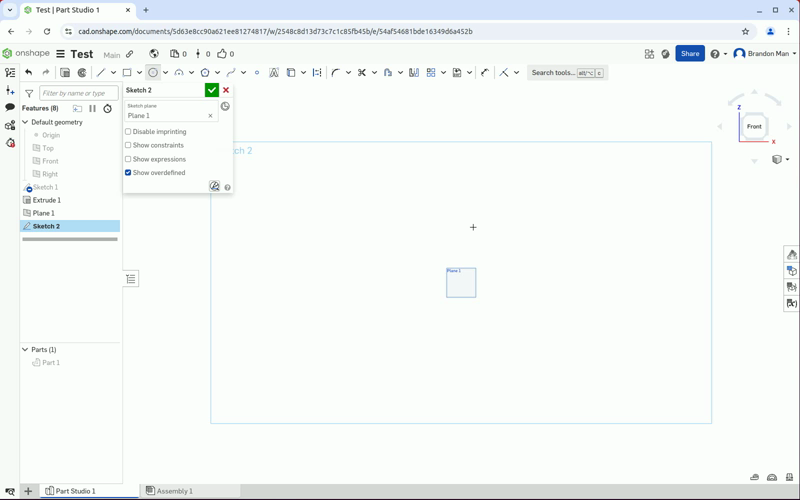
key_up(shift)
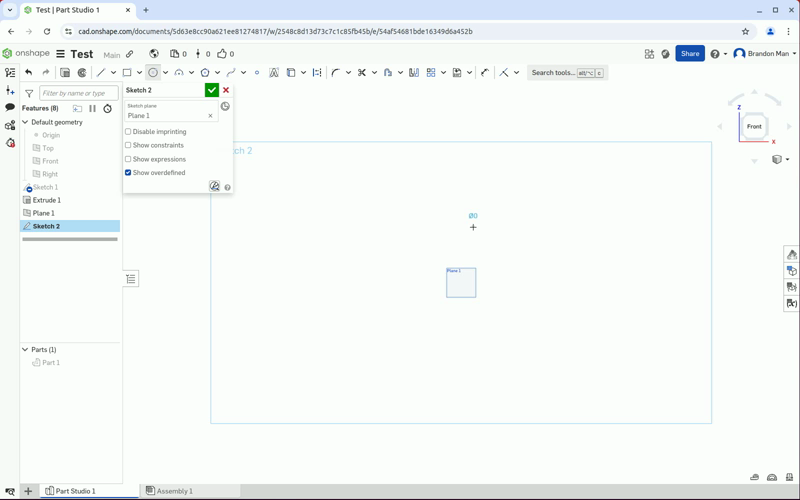
mouse_move(480, 226)
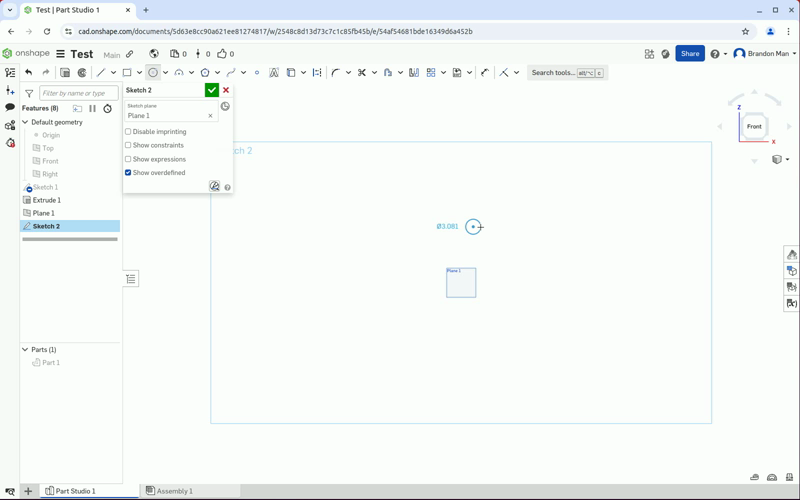
click(480, 226)
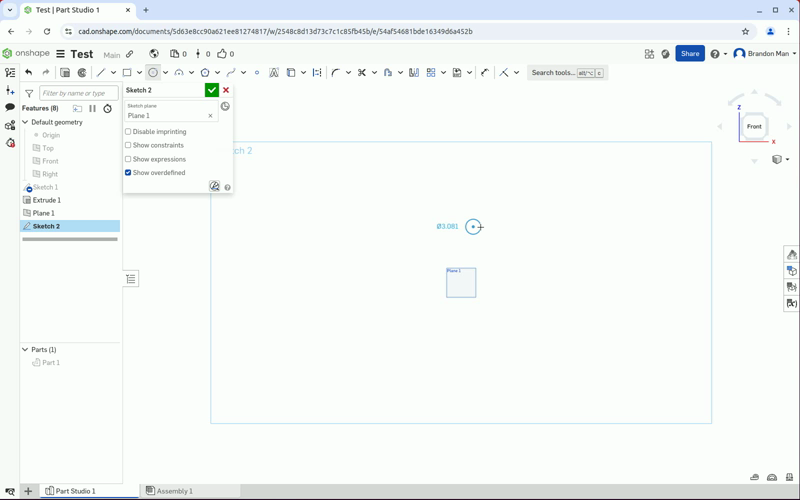
key(esc)
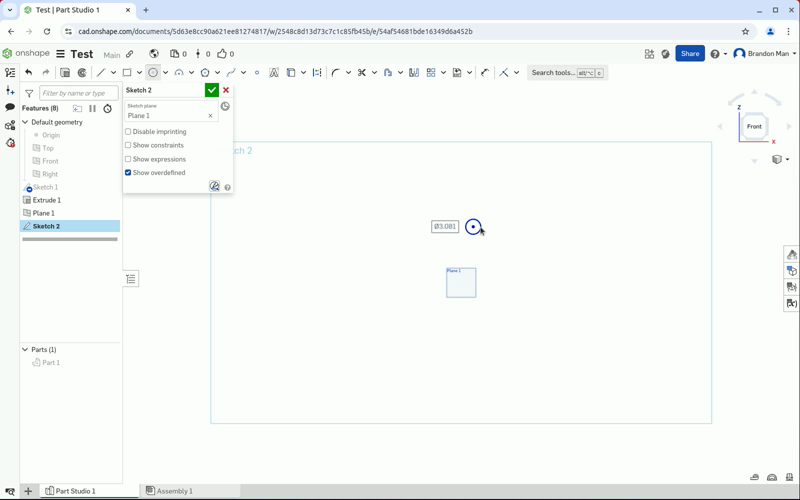
mouse_move(474, 222)
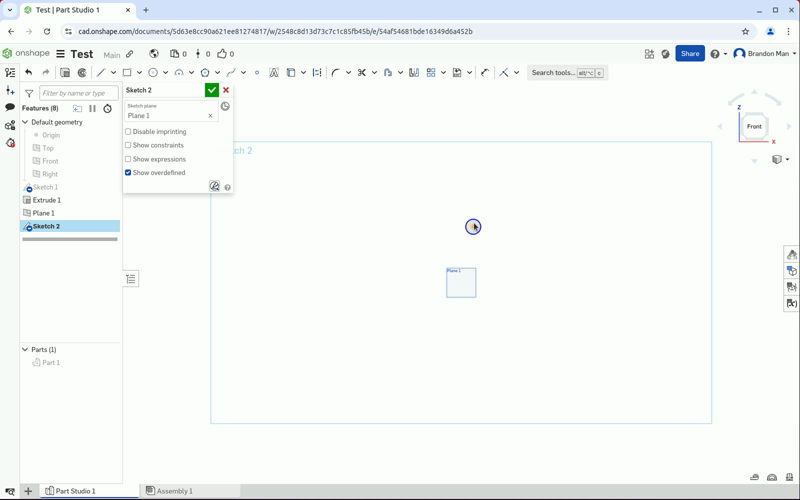
scroll(6)
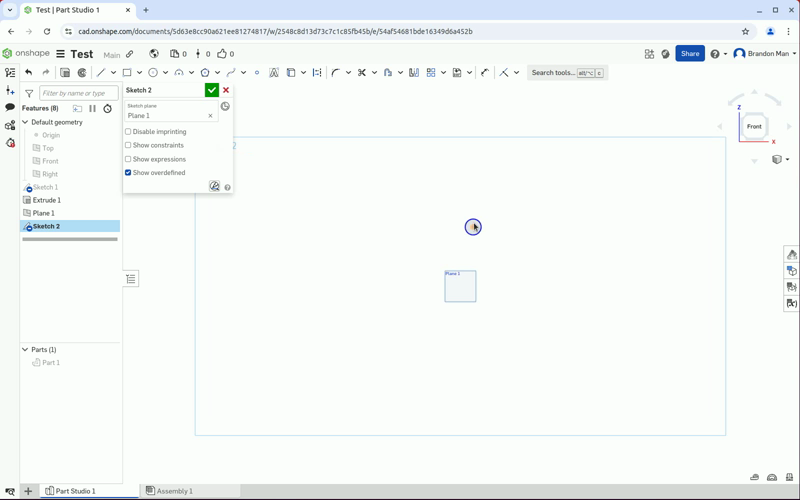
scroll(6)
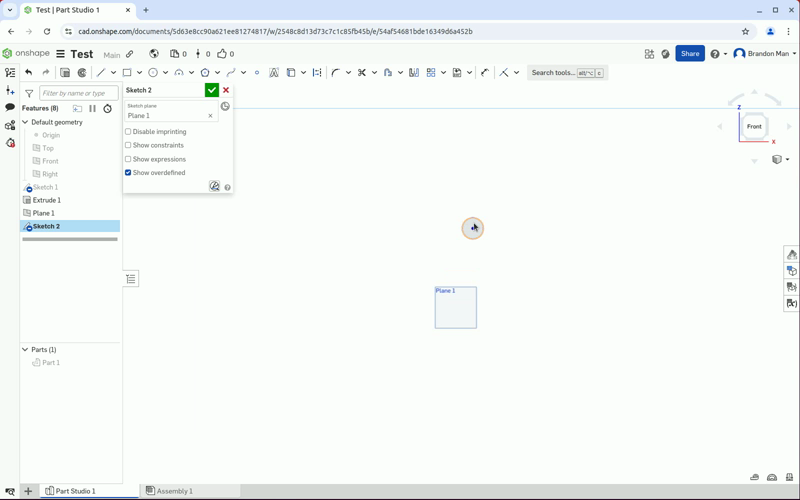
scroll(6)
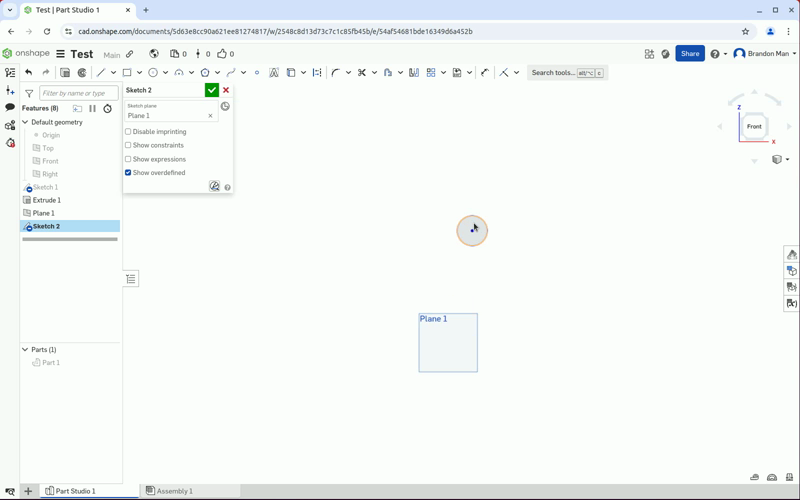
scroll(6)
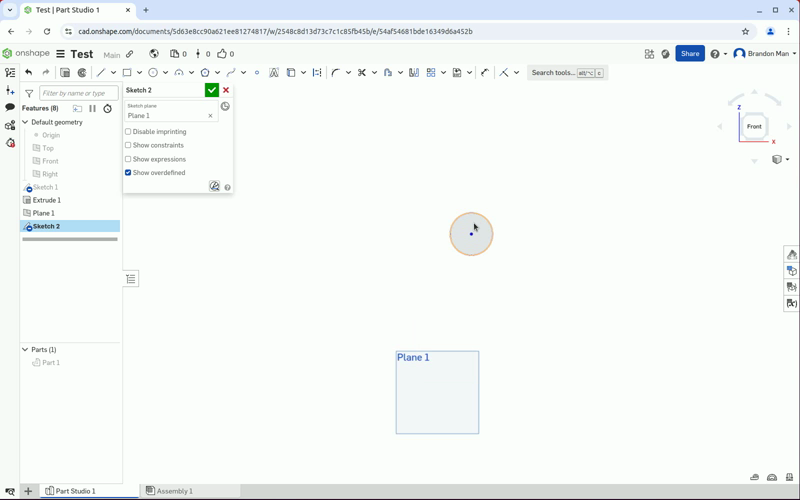
scroll(6)
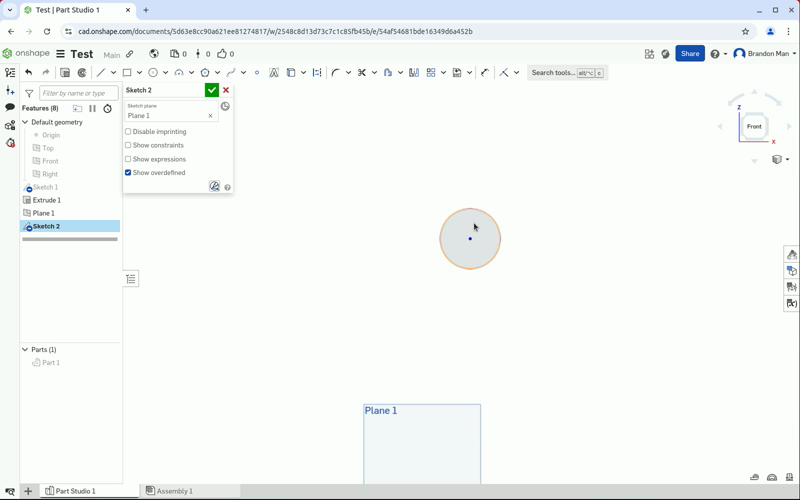
scroll(6)
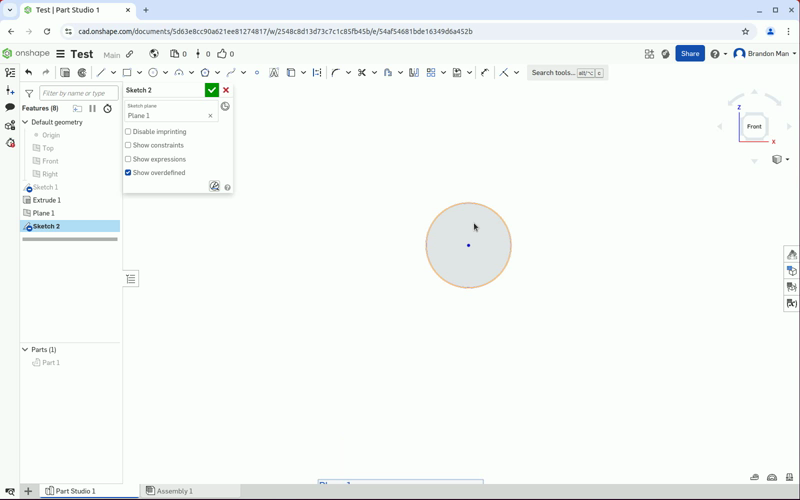
scroll(6)
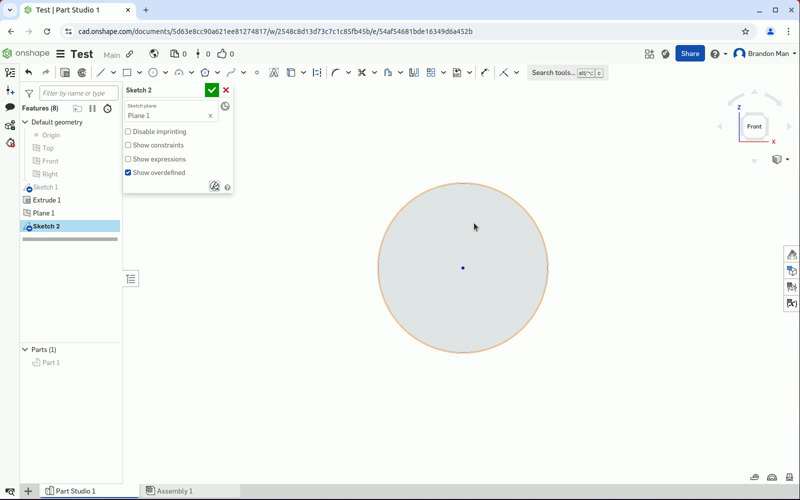
click(474, 222)
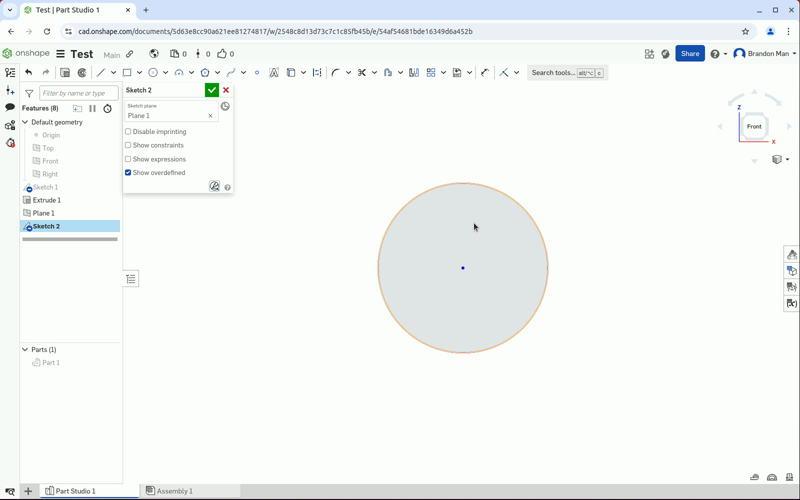
scroll(-6)
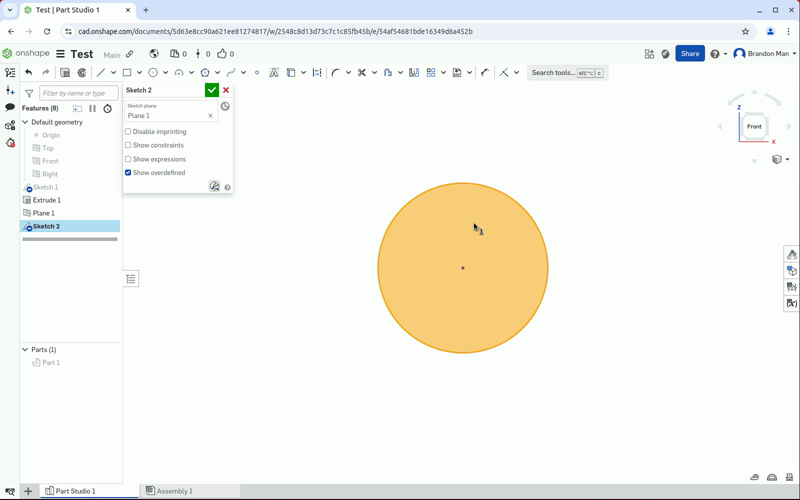
scroll(-6)
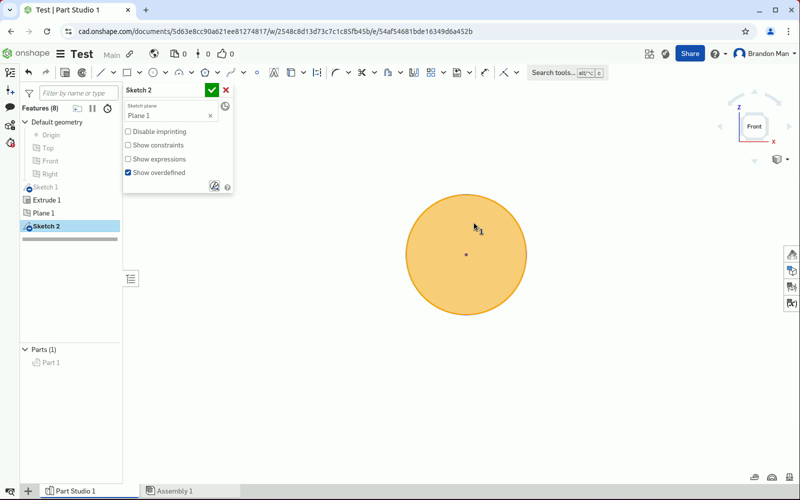
scroll(-6)
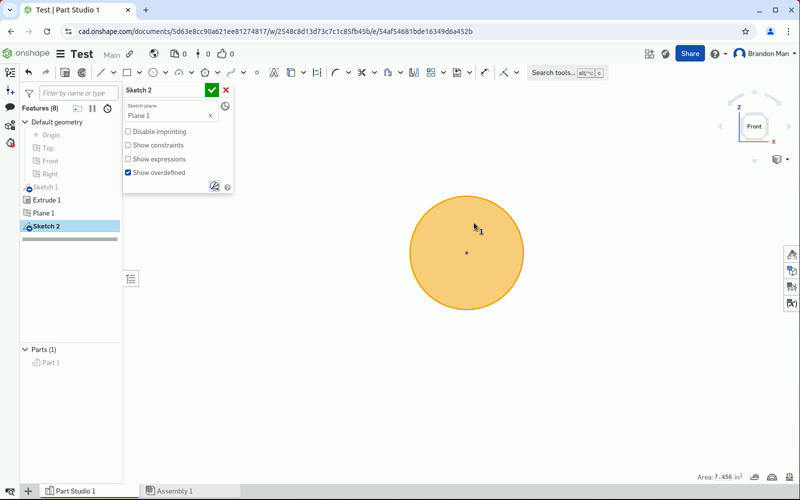
scroll(-6)
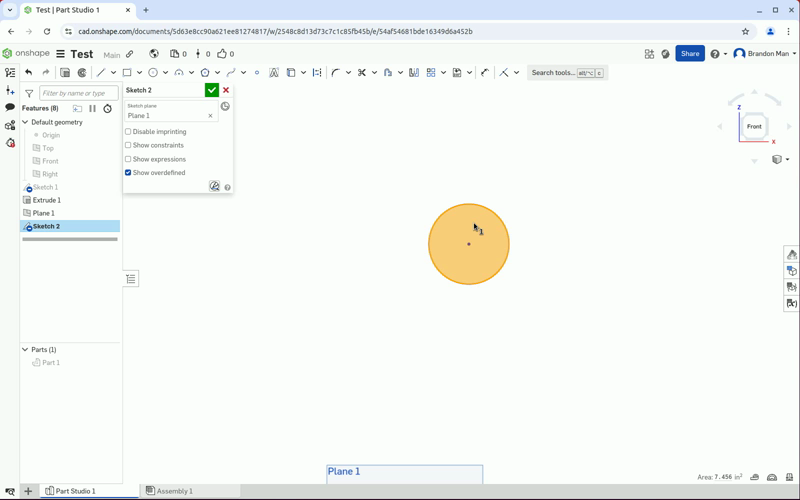
scroll(-6)
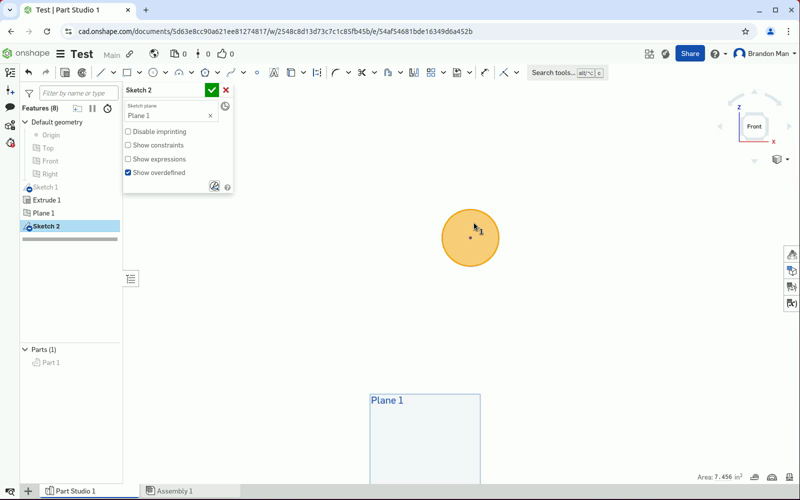
scroll(-6)
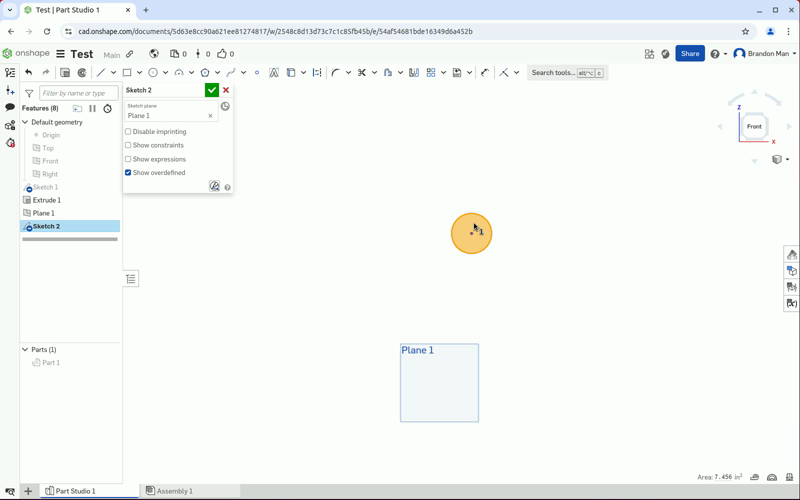
scroll(-6)
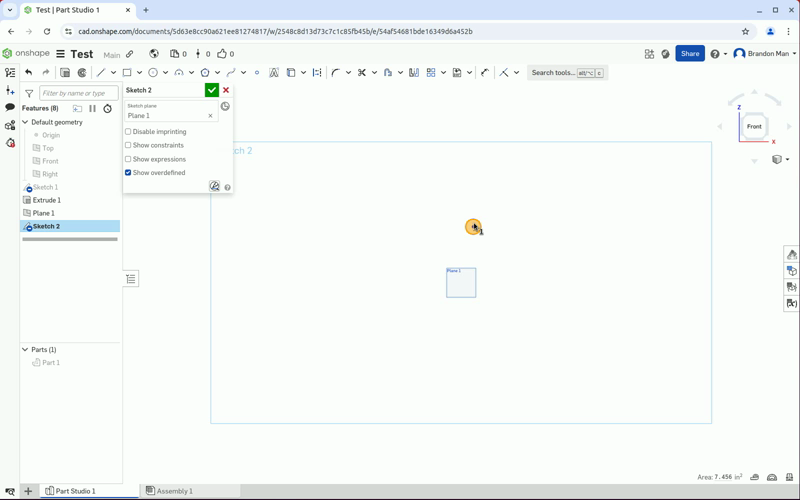
mouse_move(73, 352)
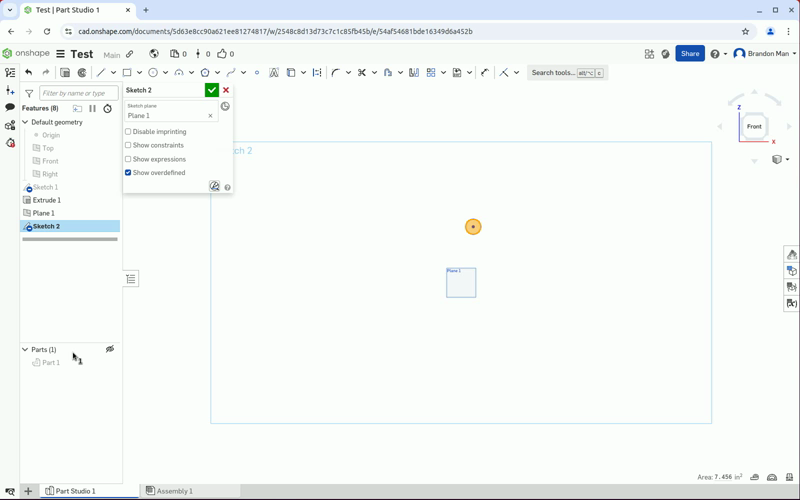
key(shift+y)
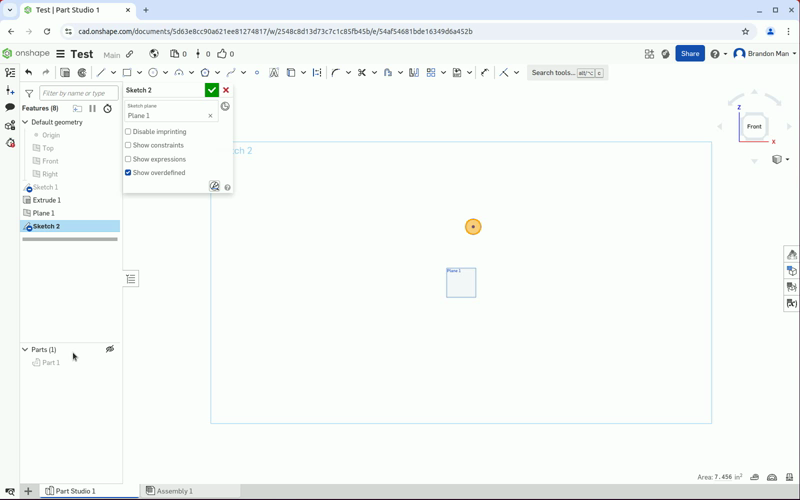
key(shift+e)
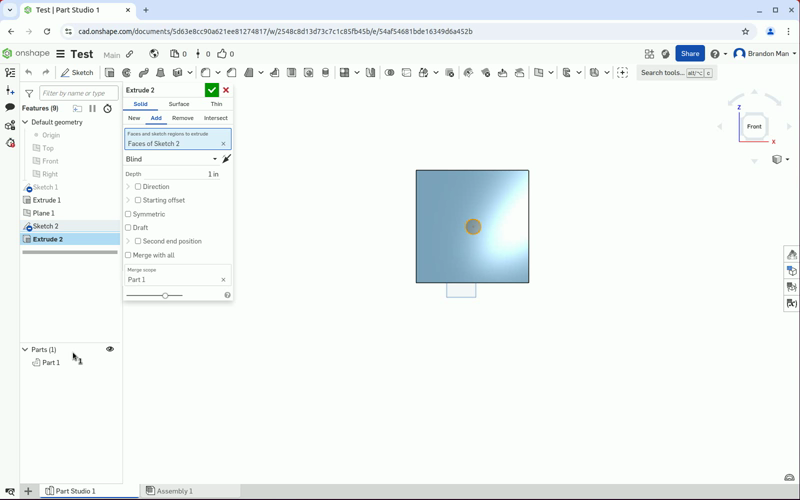
mouse_move(143, 106)
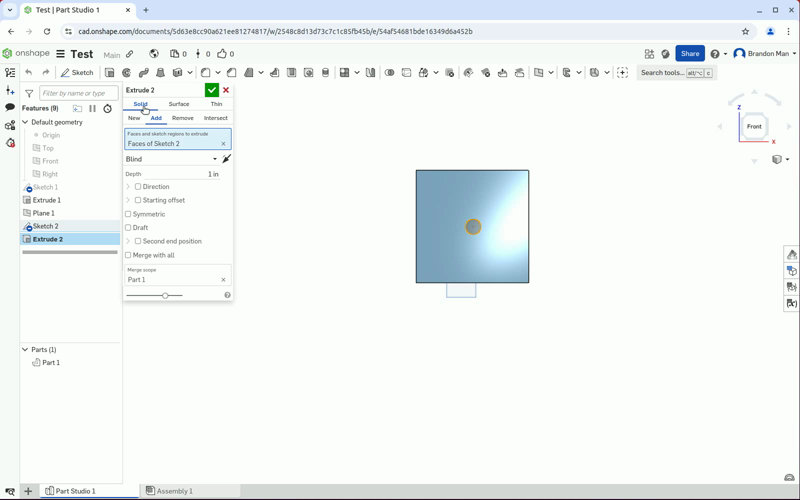
click(143, 106)
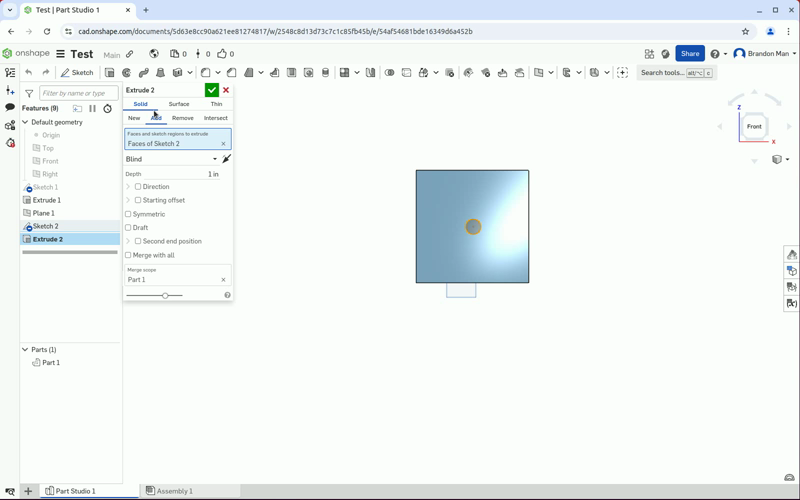
mouse_move(186, 120)
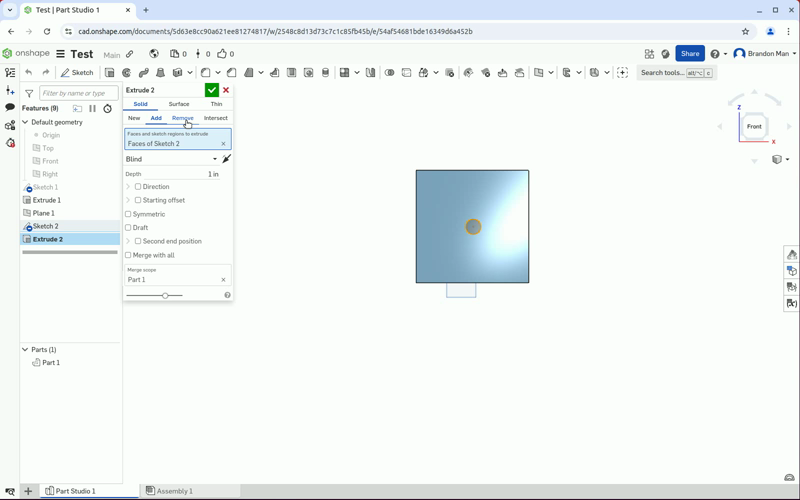
click(186, 120)
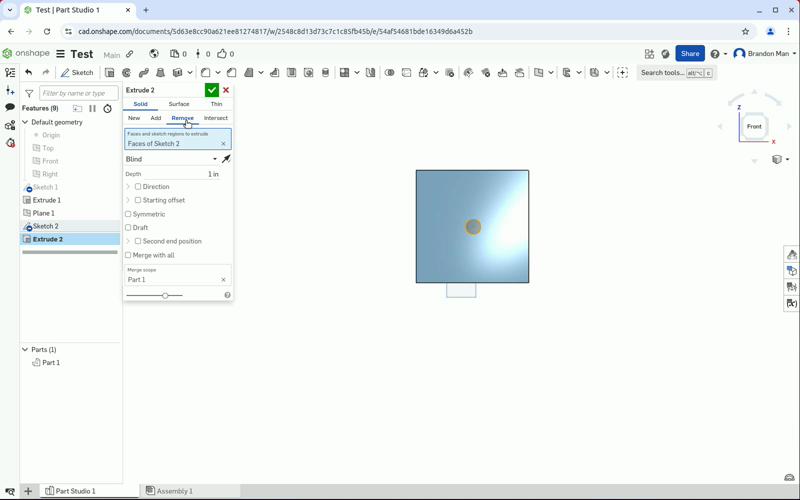
key(tab, 4)
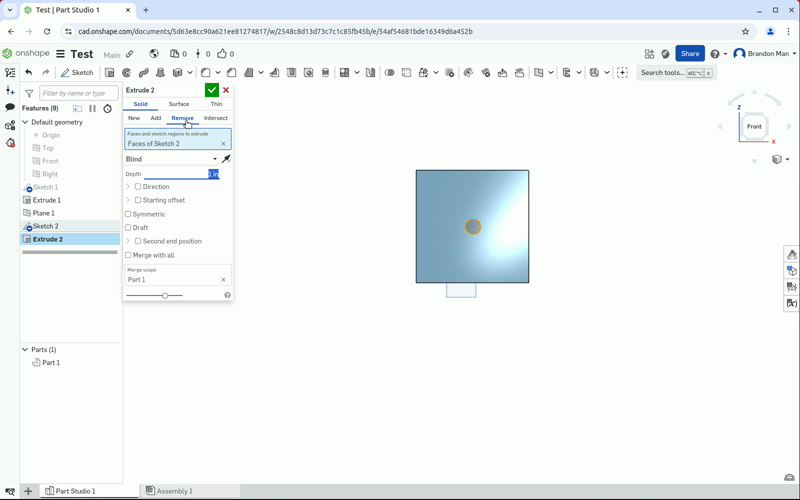
text(23.108)
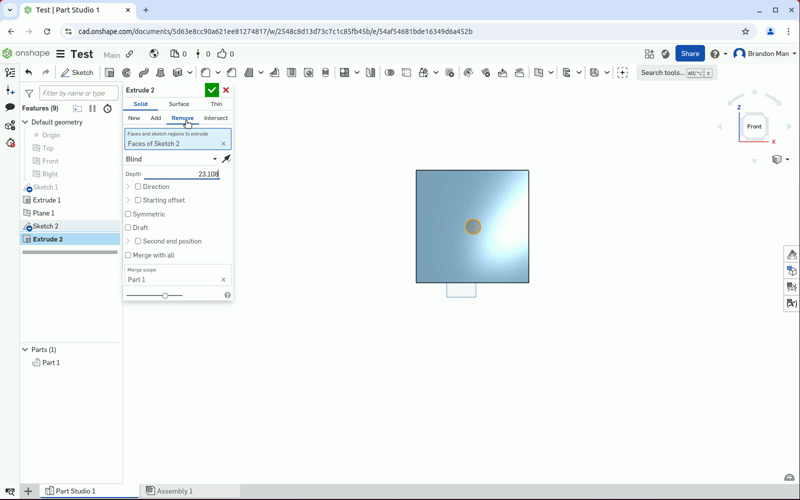
key(tab, 6)
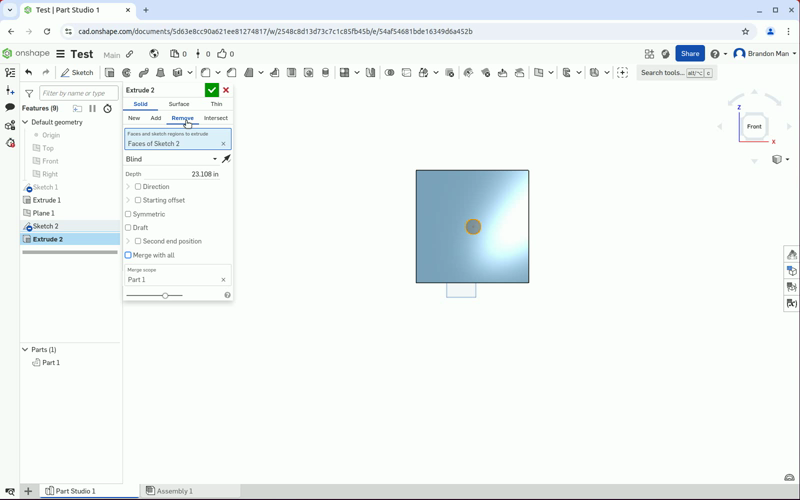
key(space)
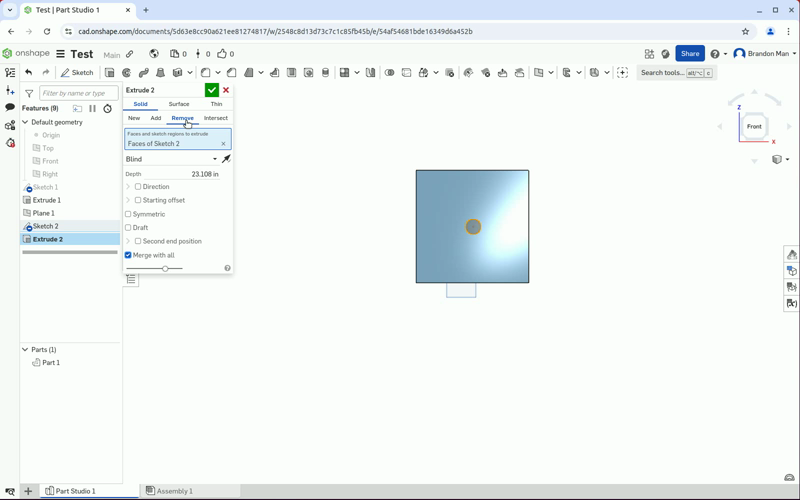
key(enter)
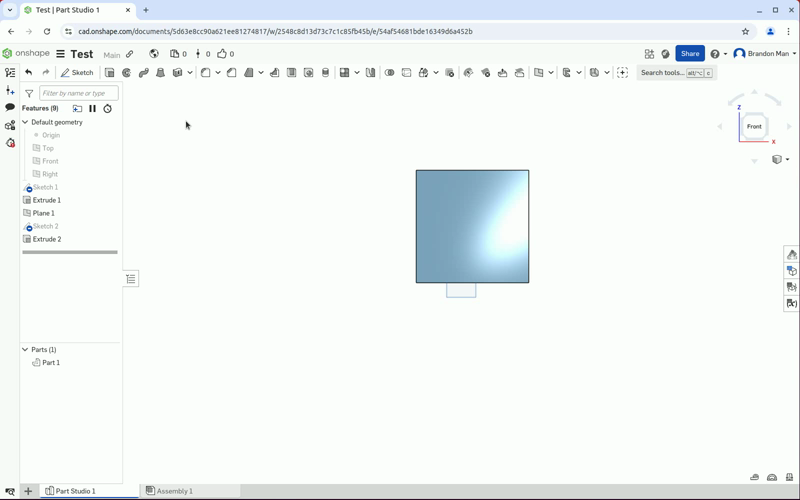
key(shift+h)
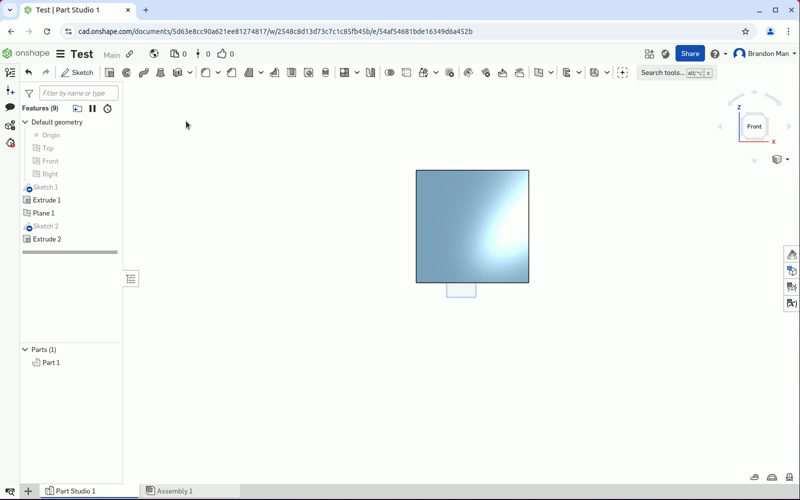
key(shift+h)
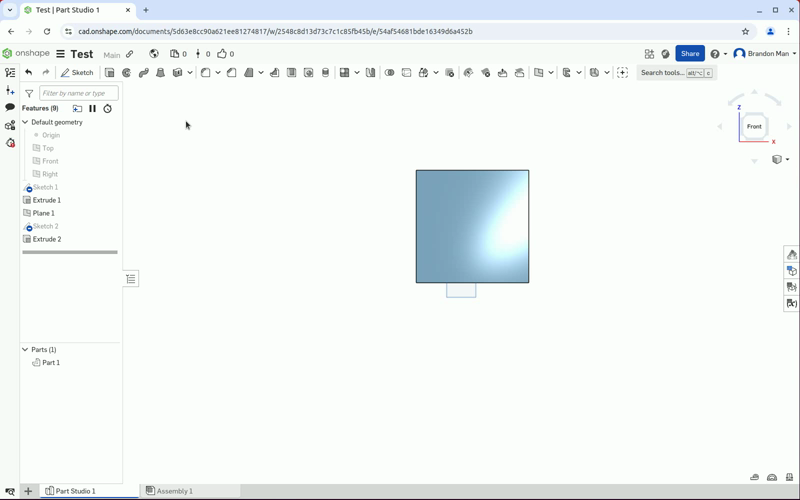
key(shift+7)
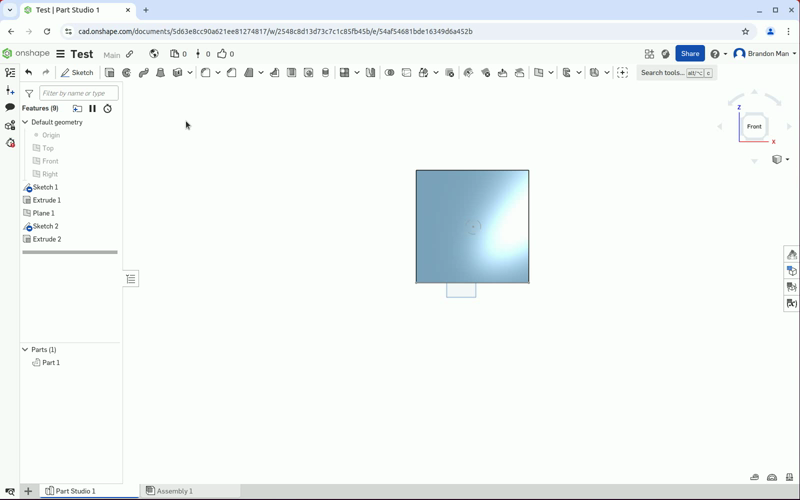
key(left, 2)
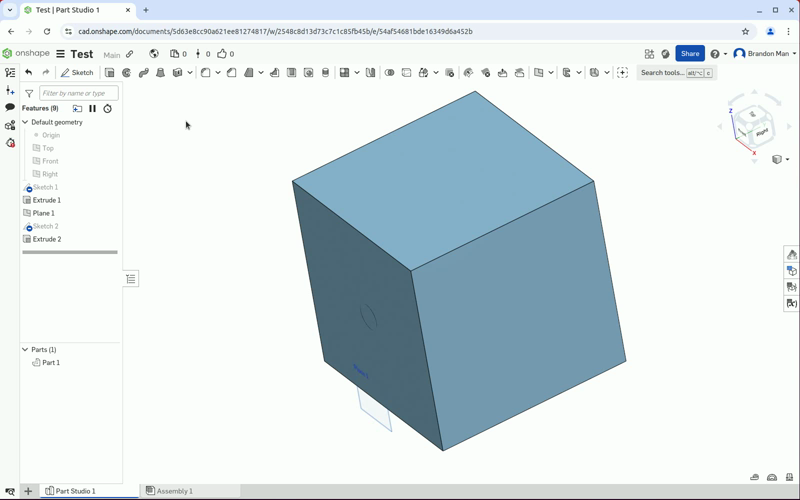
key(down, 2)
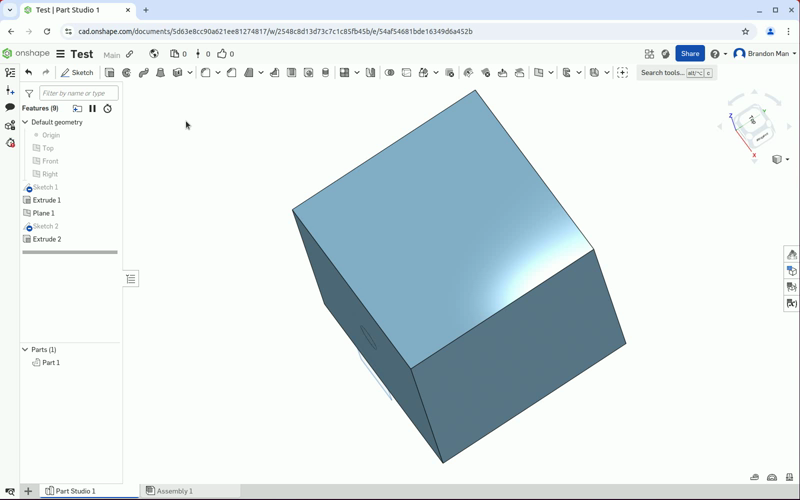
key(up, 2)
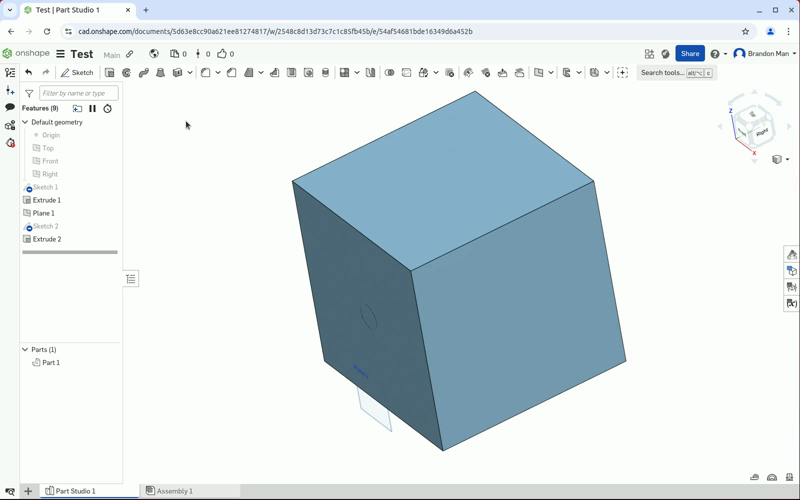
key(right, 2)
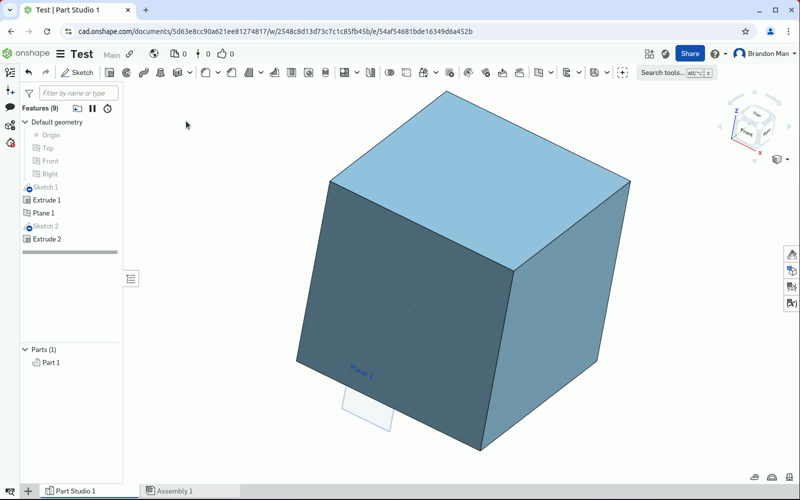
mouse_move(73, 189)
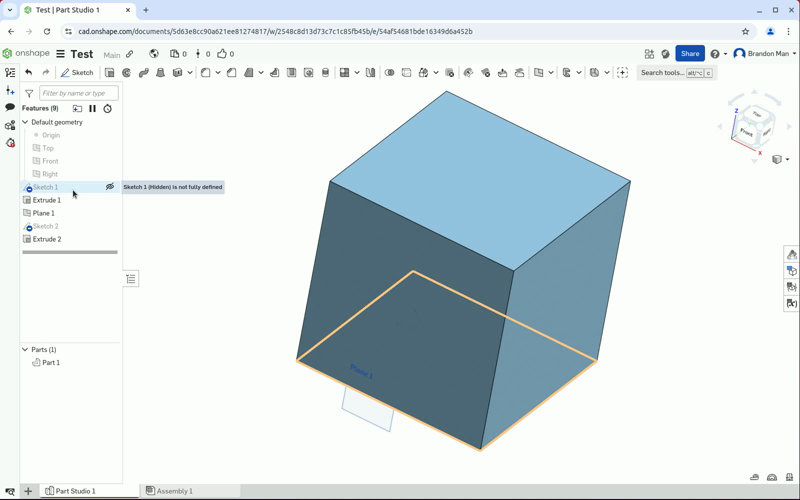
click(73, 189)